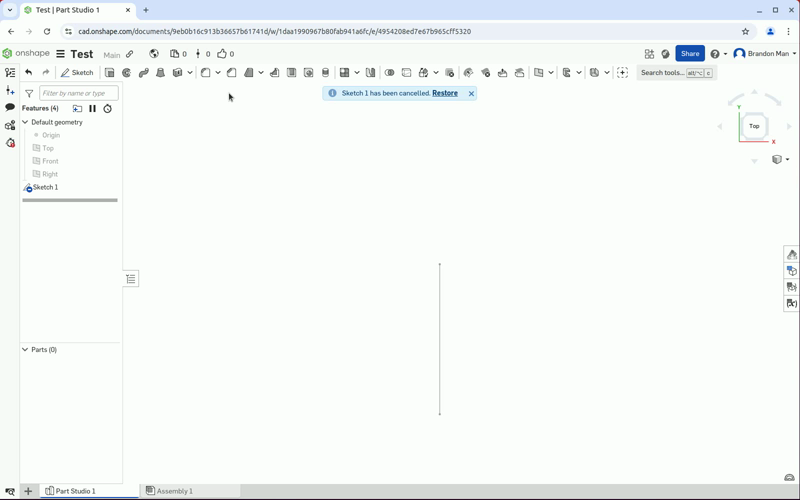
key(shift+h)
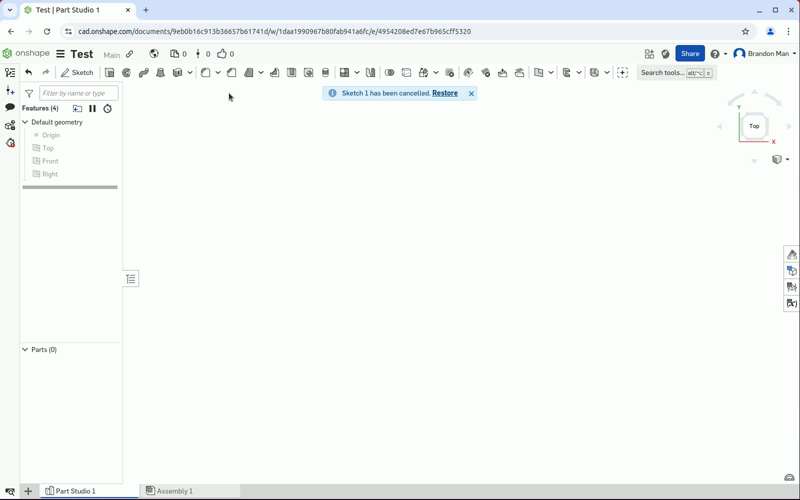
key(shift+s)
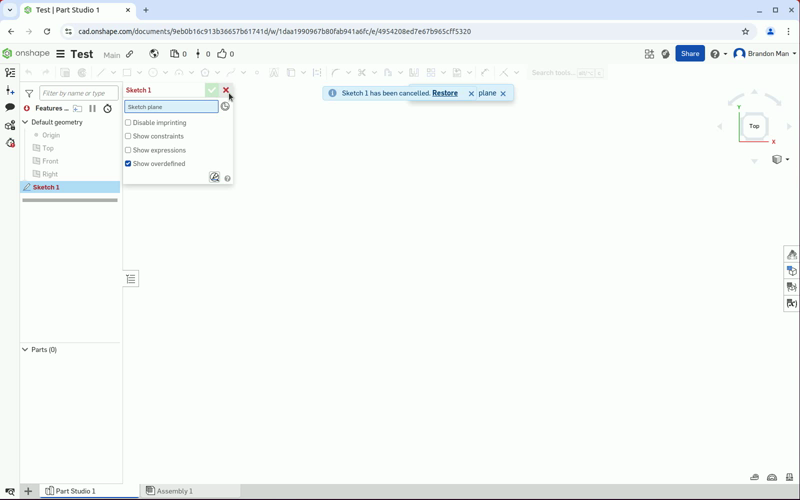
mouse_move(73, 150)
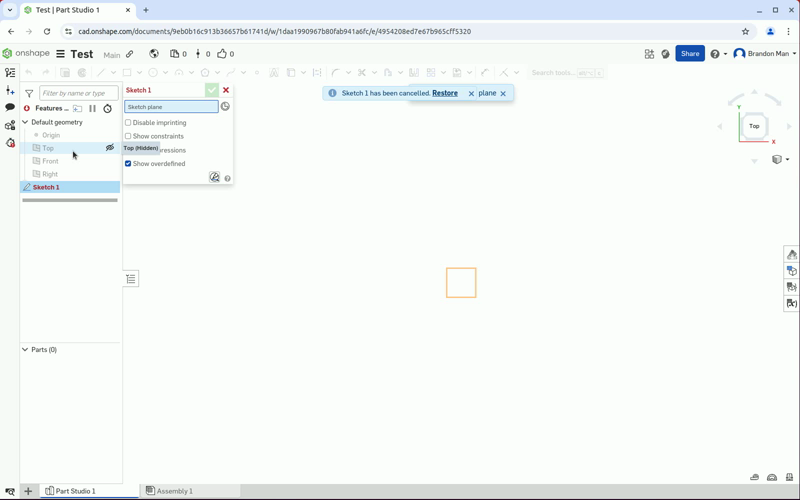
click(73, 150)
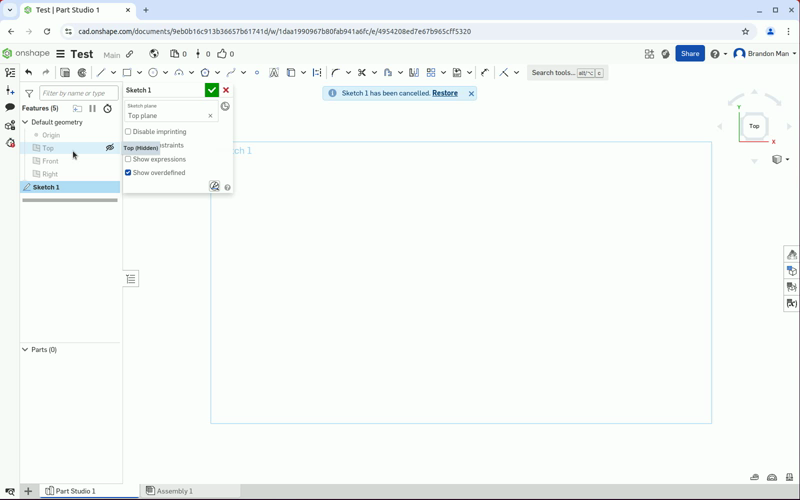
mouse_move(73, 352)
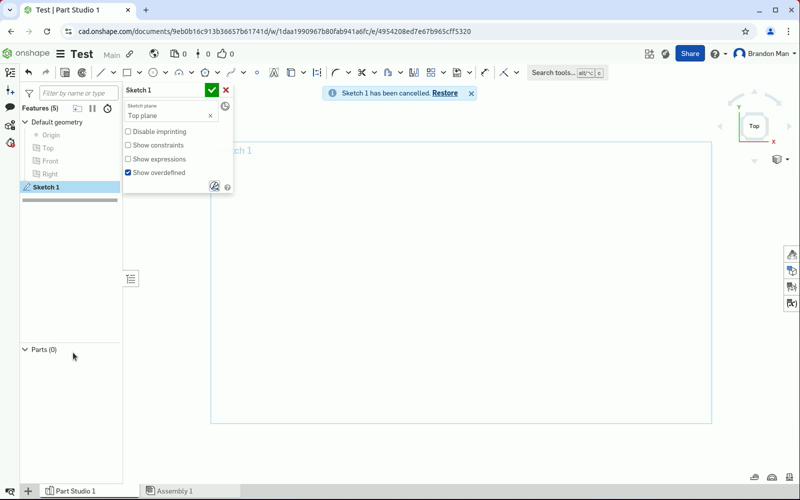
key(y)
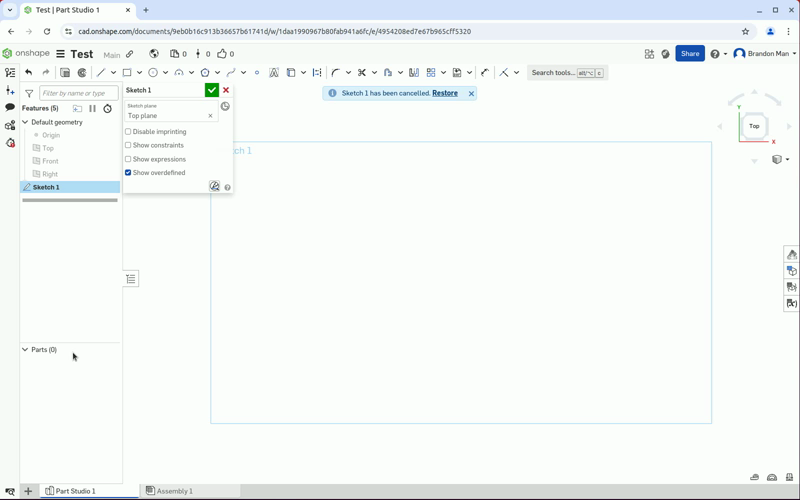
key(l)
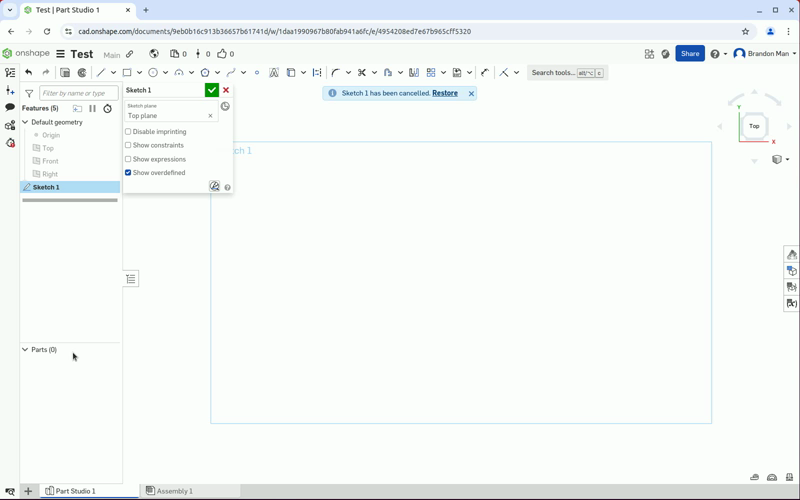
key_down(shift)
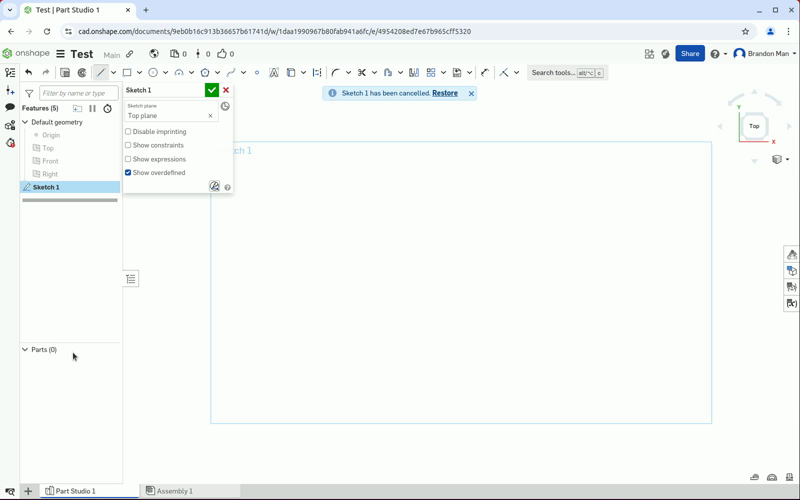
mouse_move(460, 282)
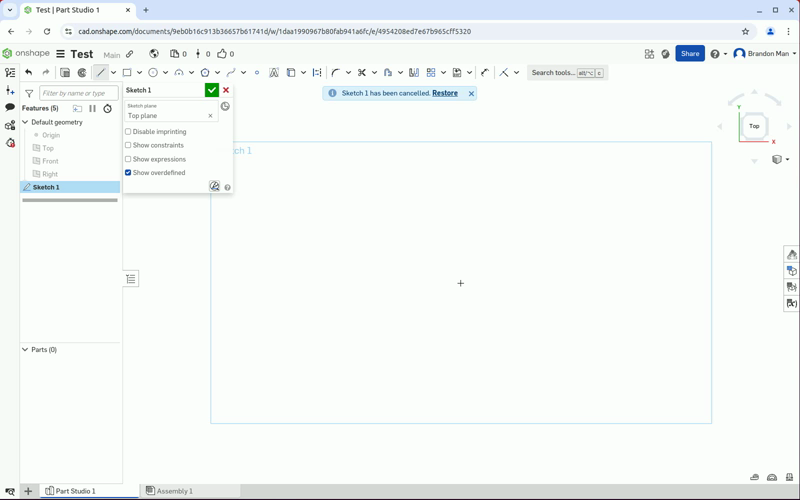
click(460, 282)
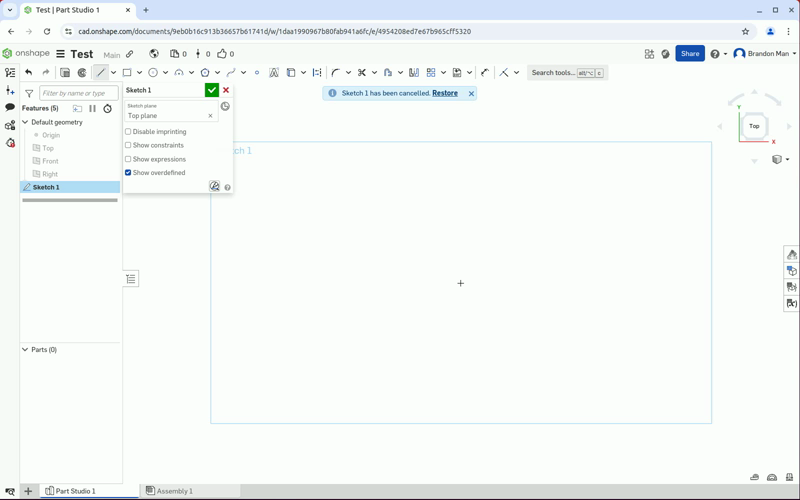
key_up(shift)
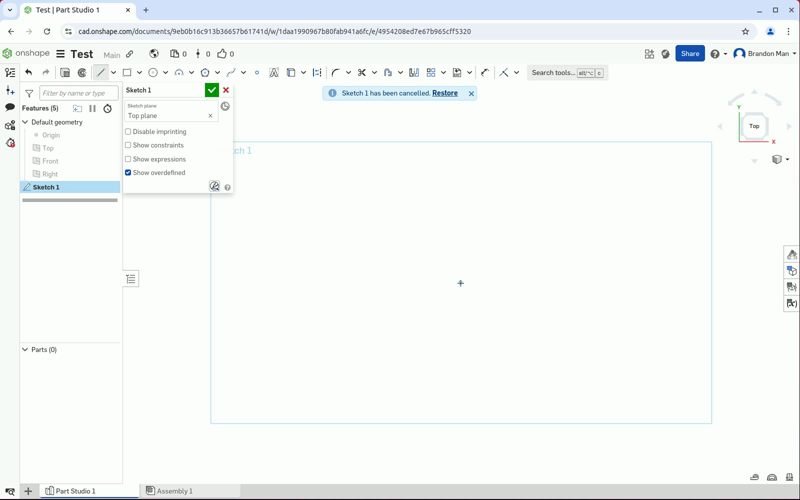
key_down(shift)
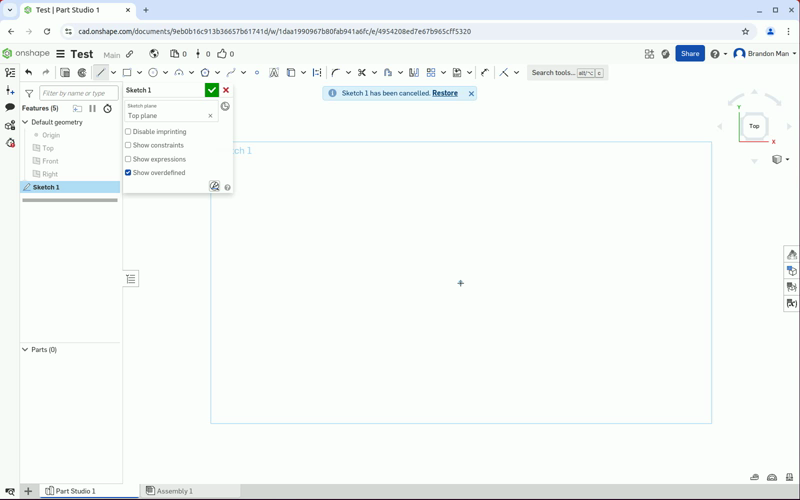
mouse_move(573, 282)
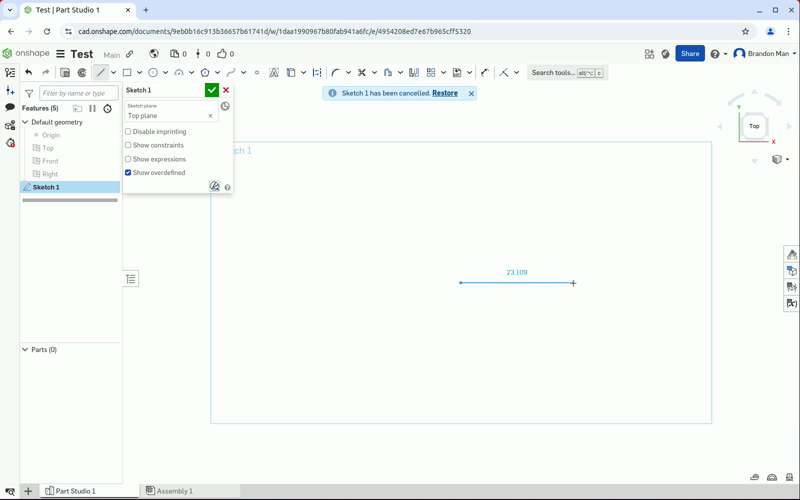
click(573, 282)
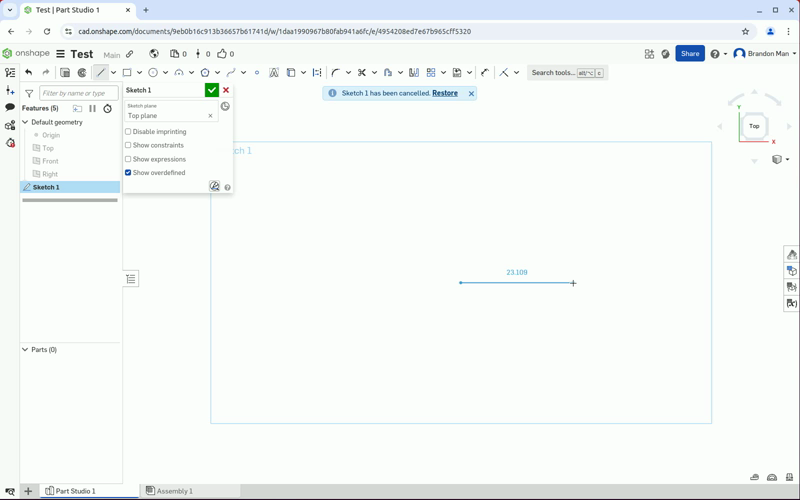
key_up(shift)
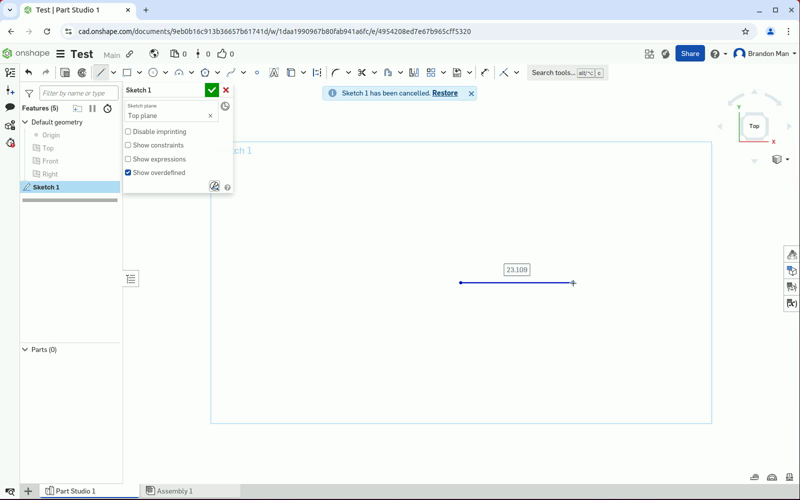
key_down(shift)
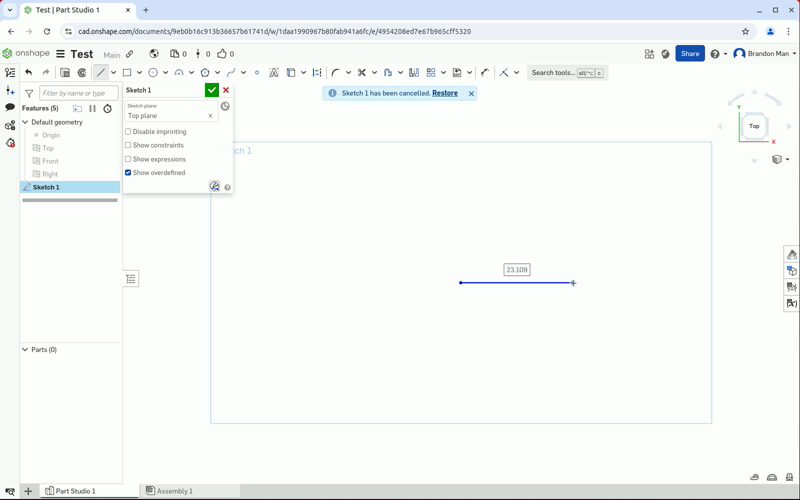
mouse_move(573, 192)
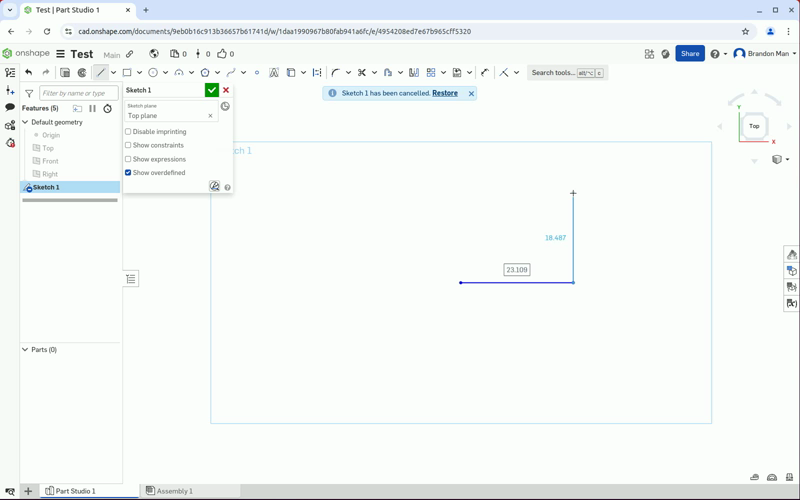
click(573, 192)
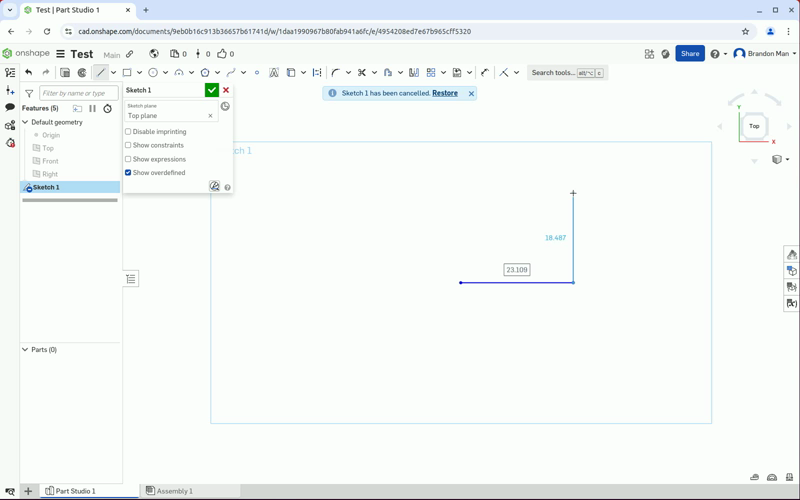
key_up(shift)
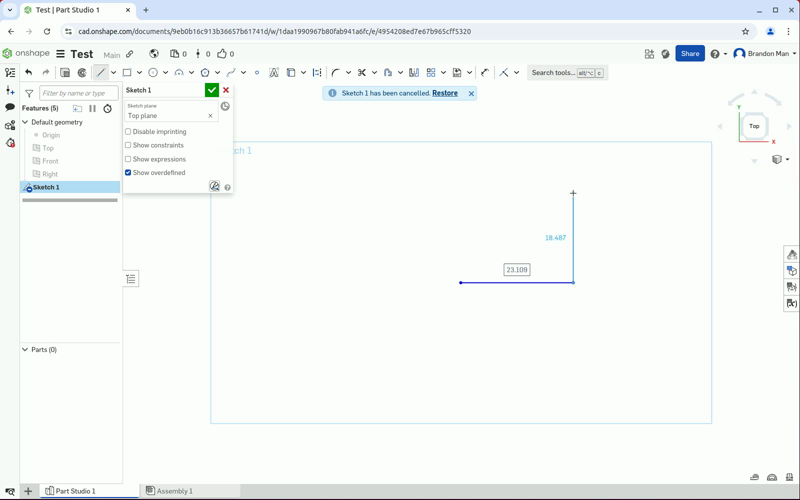
key_down(shift)
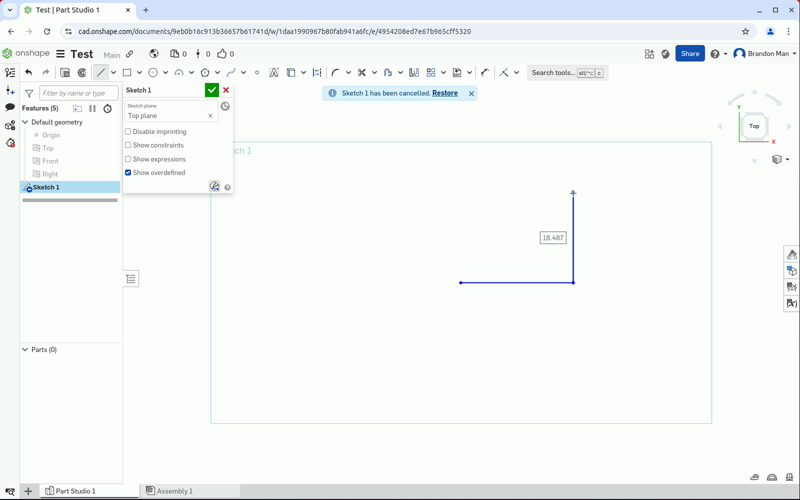
mouse_move(460, 192)
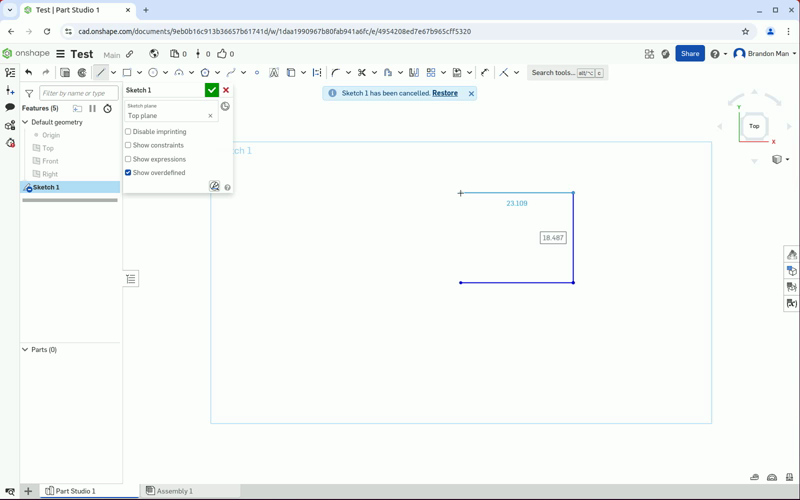
click(460, 192)
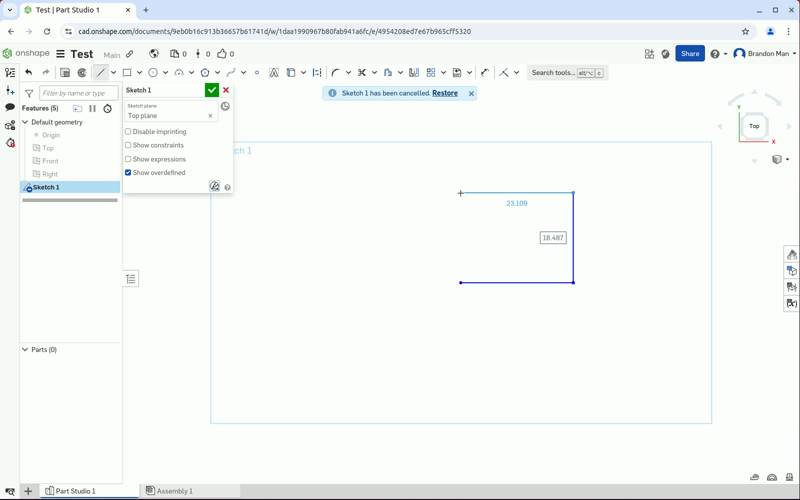
key_up(shift)
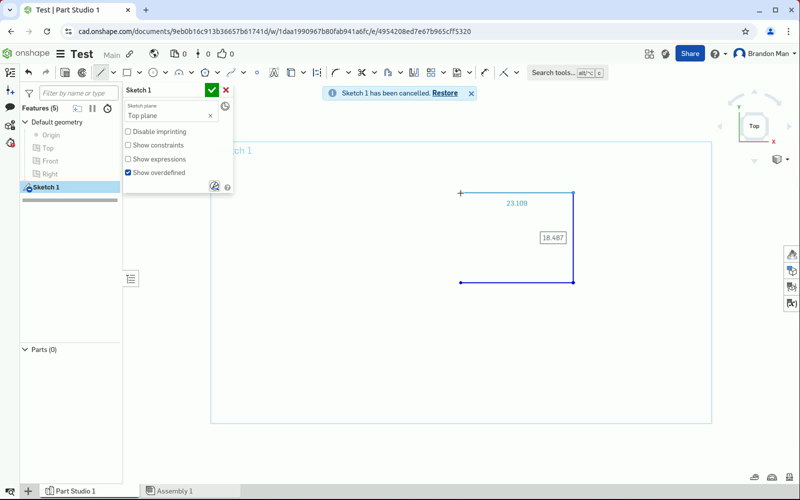
key_down(shift)
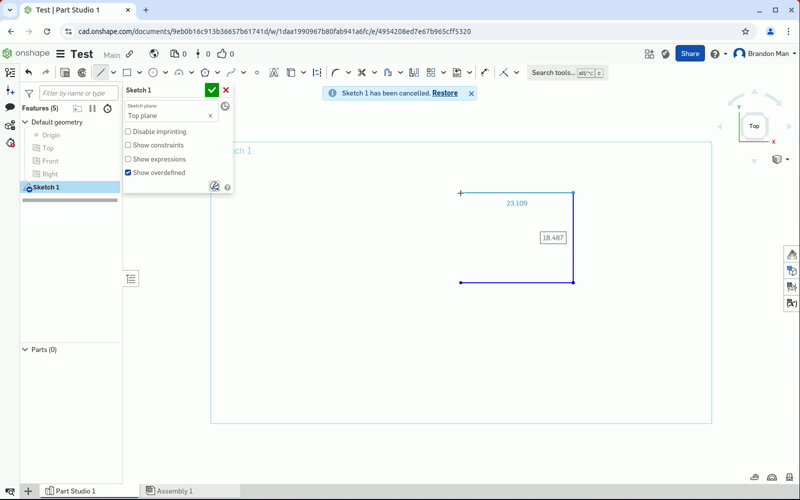
mouse_move(460, 282)
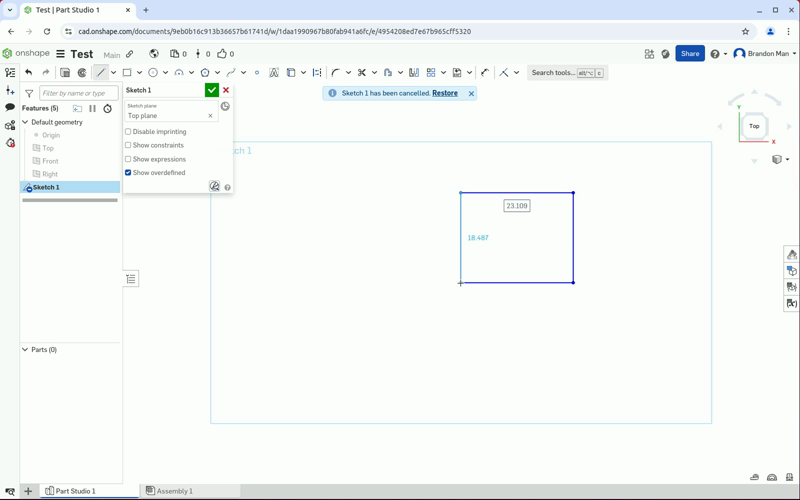
key_up(shift)
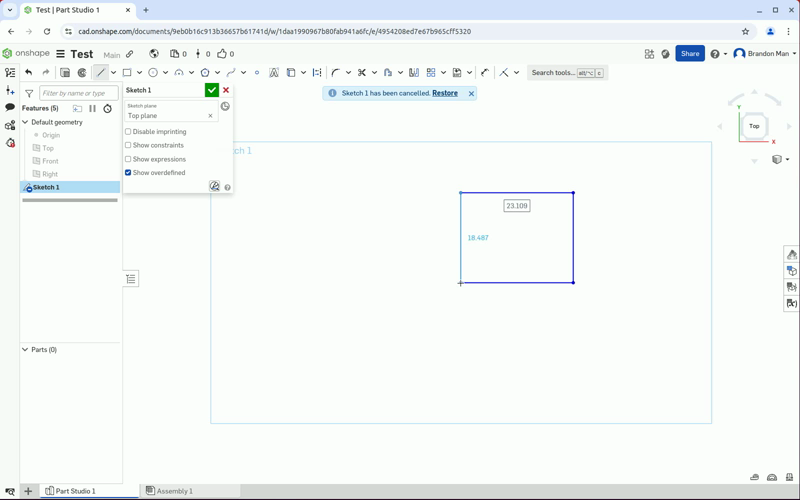
click(460, 282)
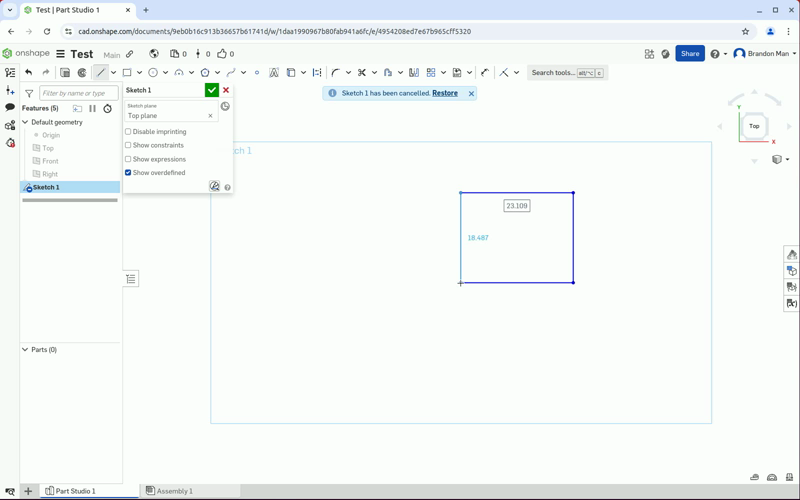
key(esc)
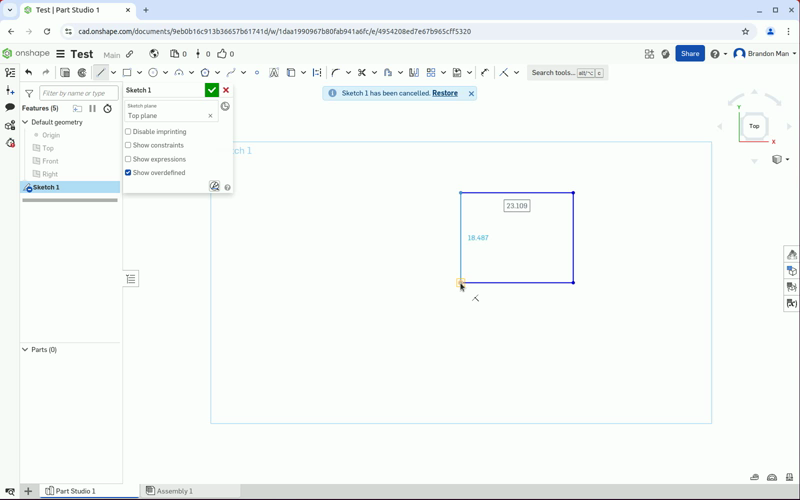
mouse_move(478, 251)
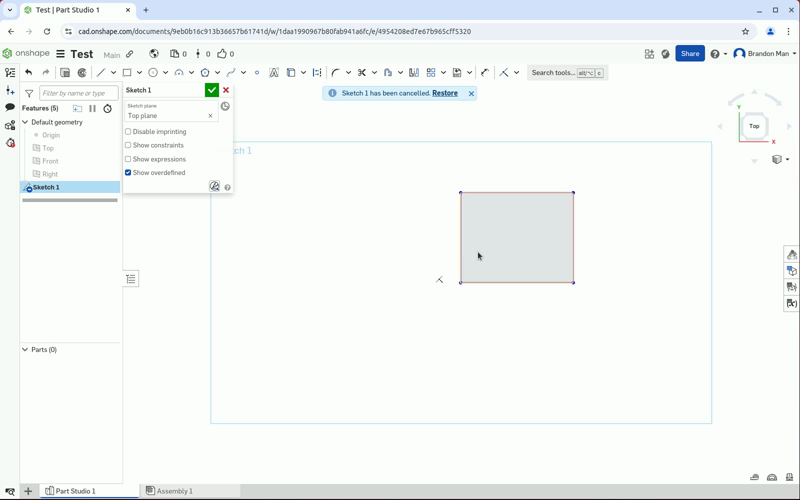
click(478, 251)
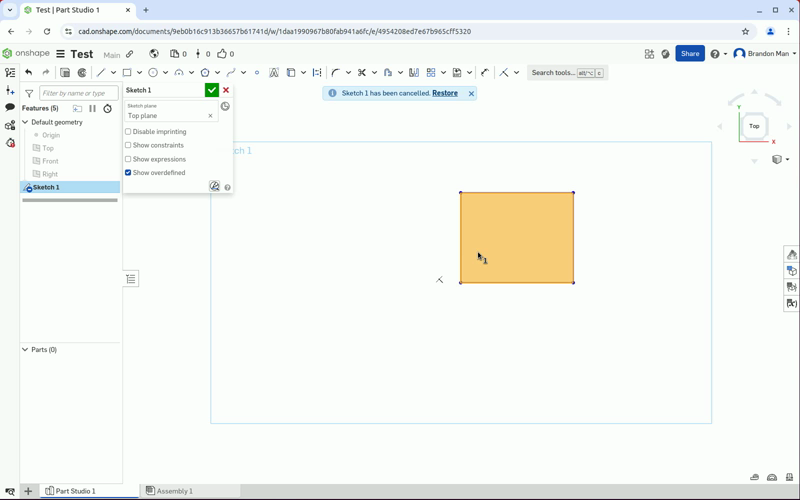
mouse_move(73, 352)
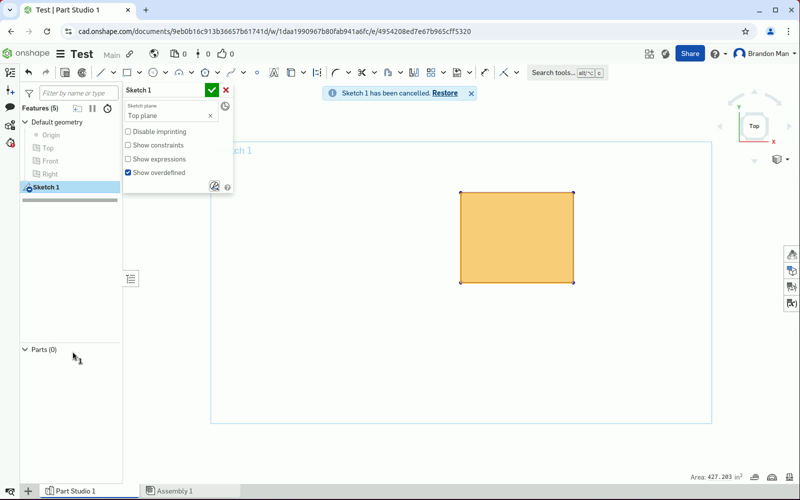
key(shift+y)
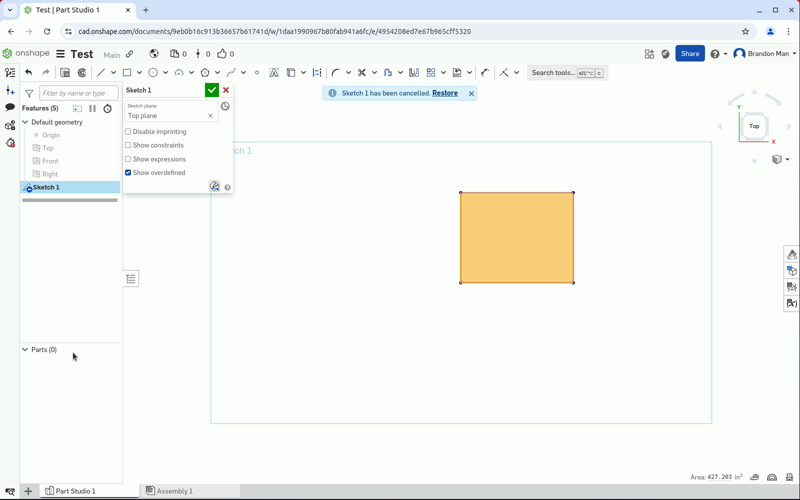
key(shift+e)
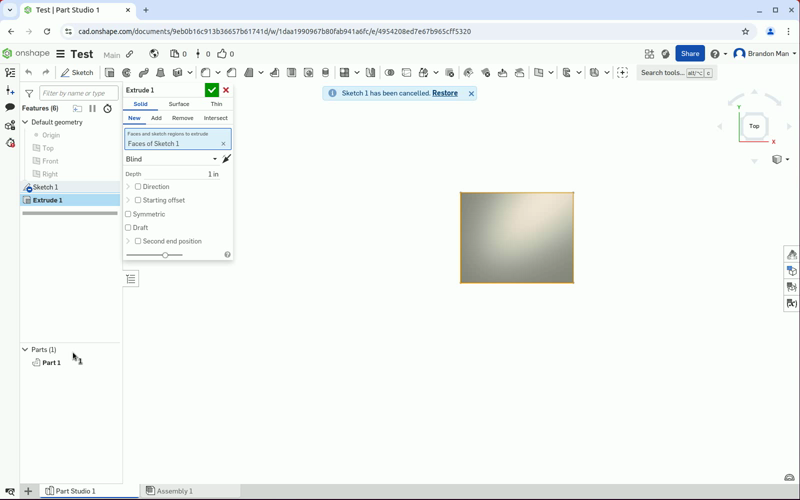
mouse_move(143, 106)
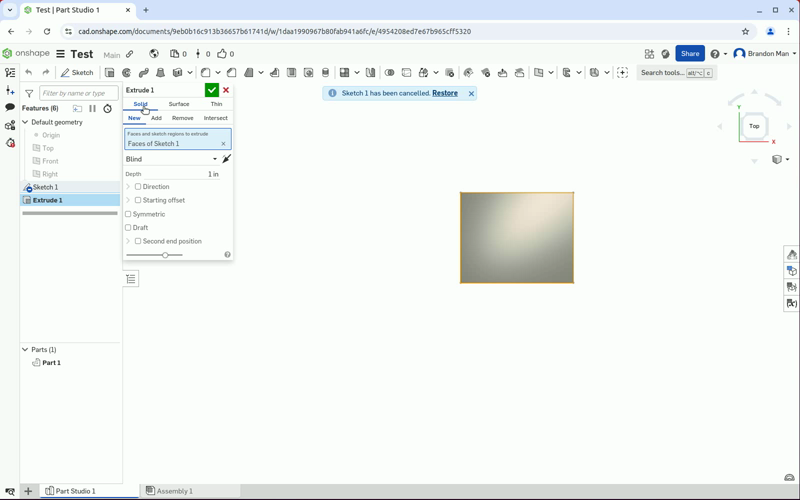
click(143, 106)
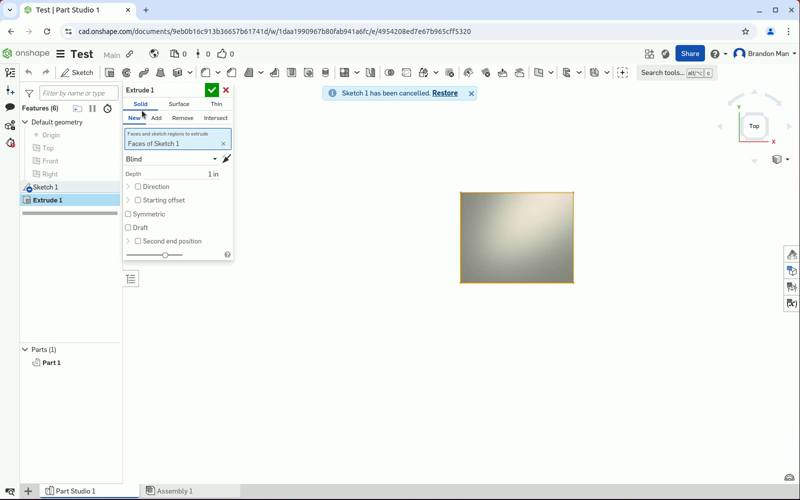
mouse_move(137, 120)
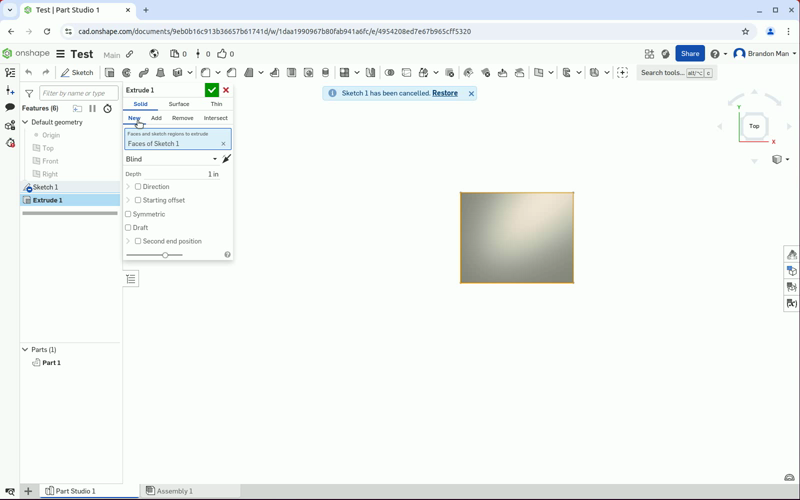
click(137, 120)
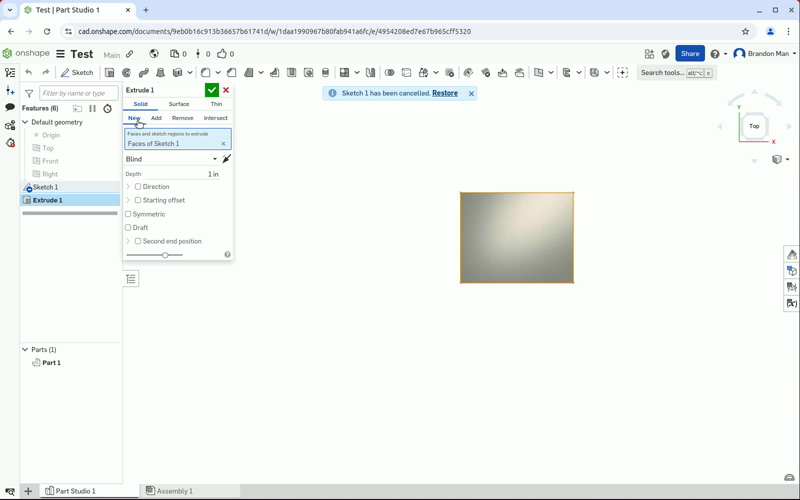
key(tab, 4)
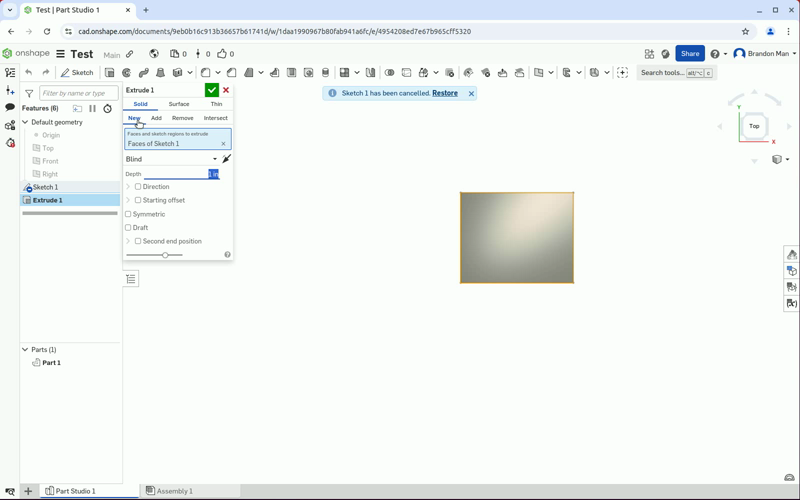
text(18.535)
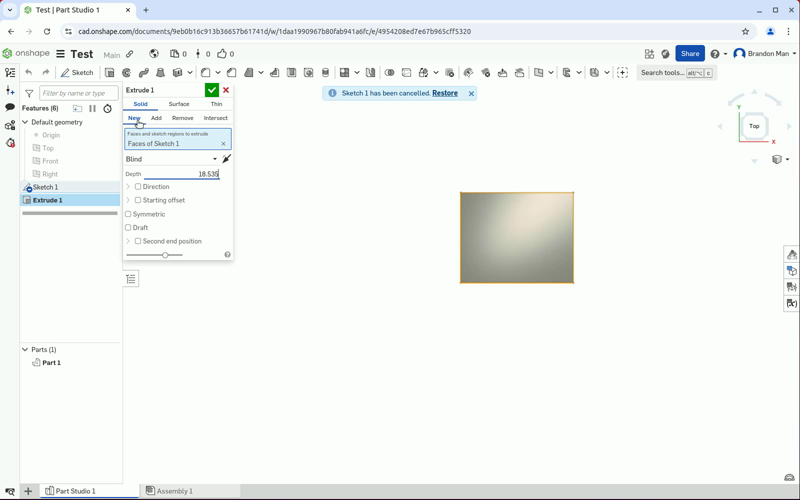
key(enter)
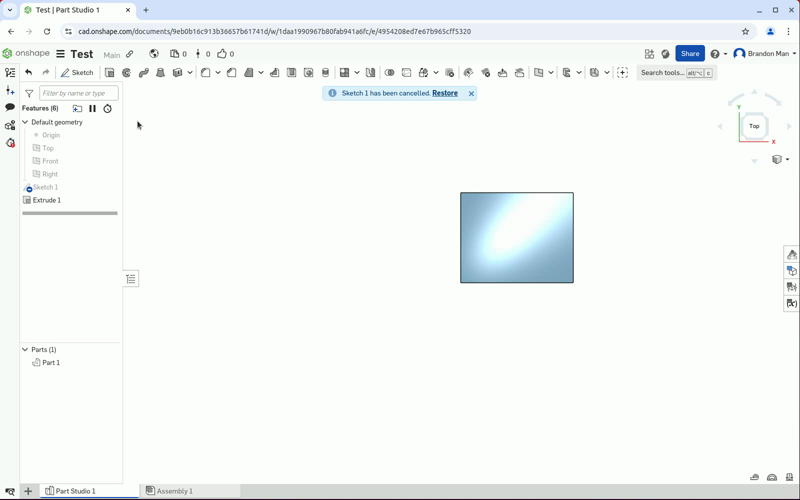
key(shift+h)
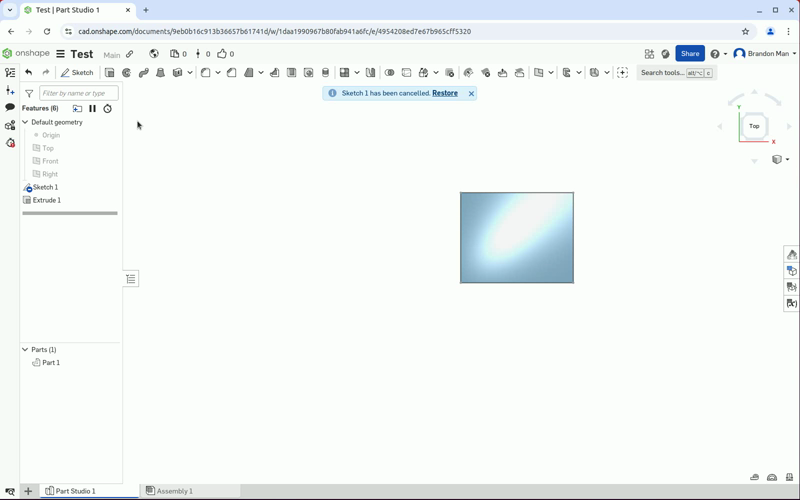
key(shift+h)
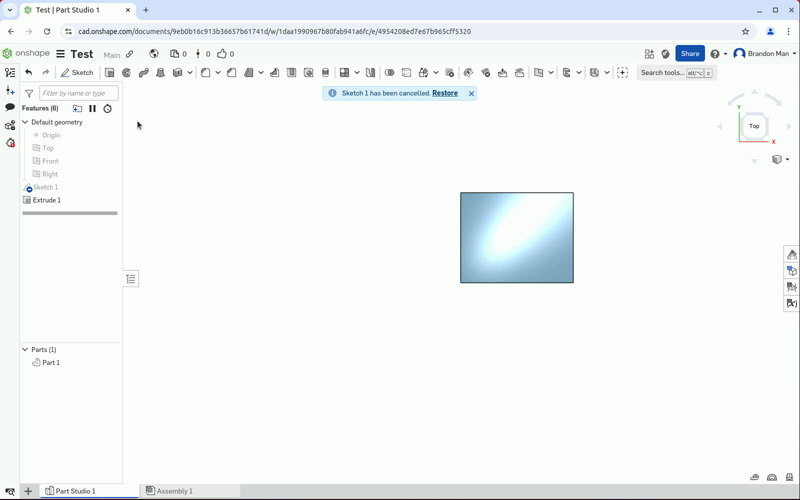
mouse_move(73, 189)
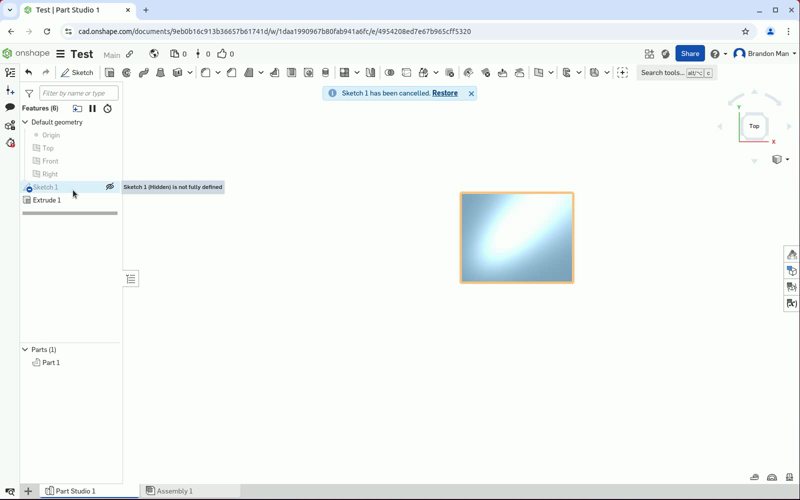
click(73, 189)
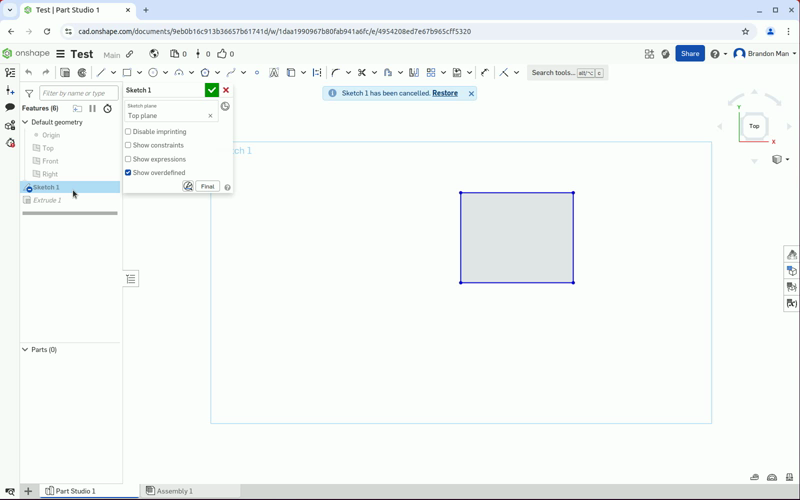
mouse_move(229, 92)
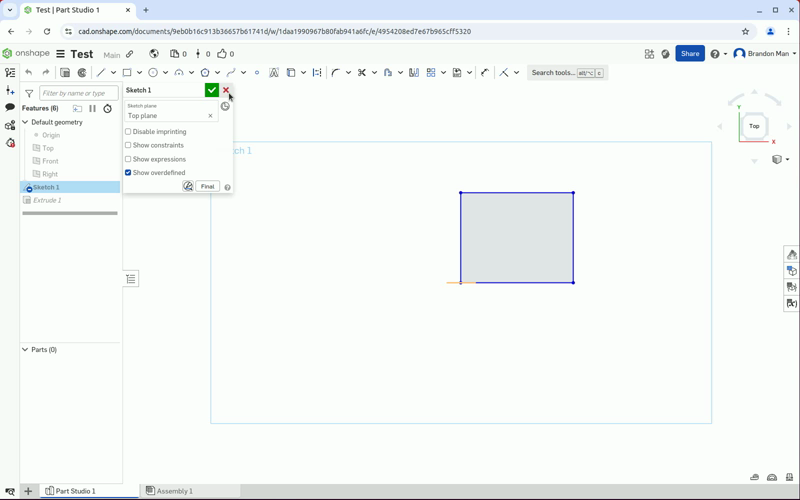
click(229, 92)
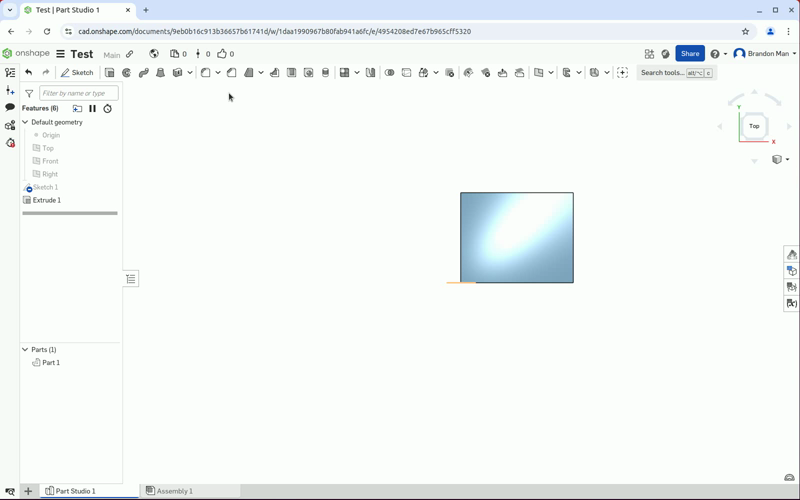
mouse_move(541, 75)
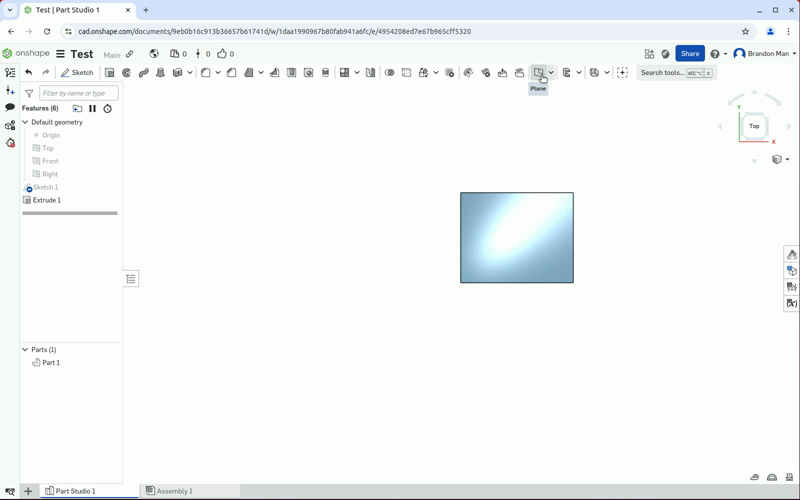
click(541, 75)
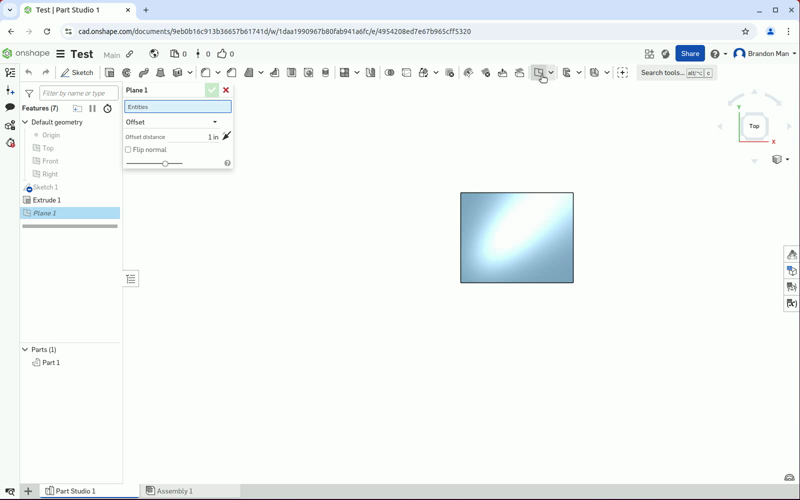
mouse_move(73, 150)
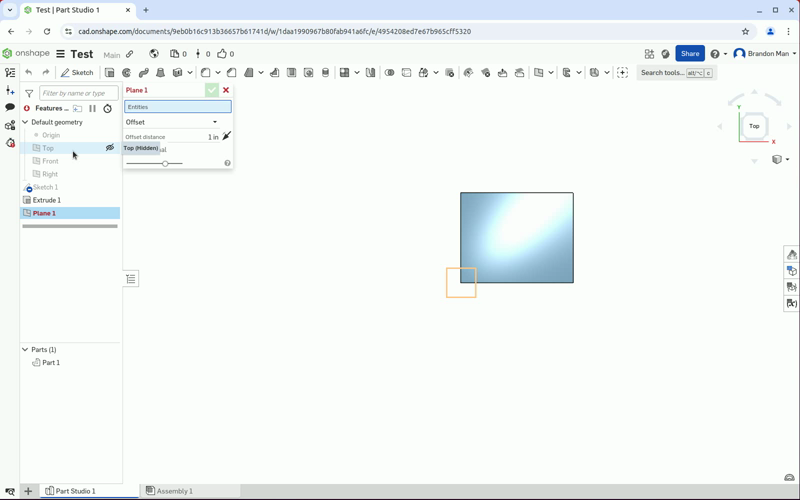
click(73, 150)
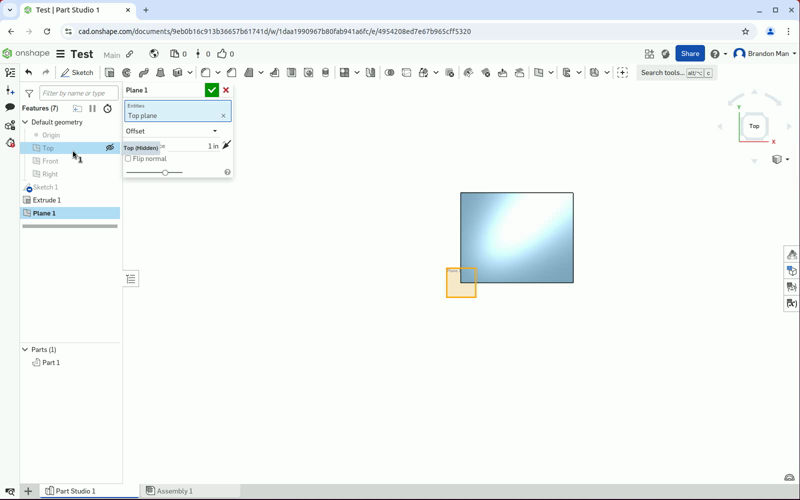
key(tab, 2)
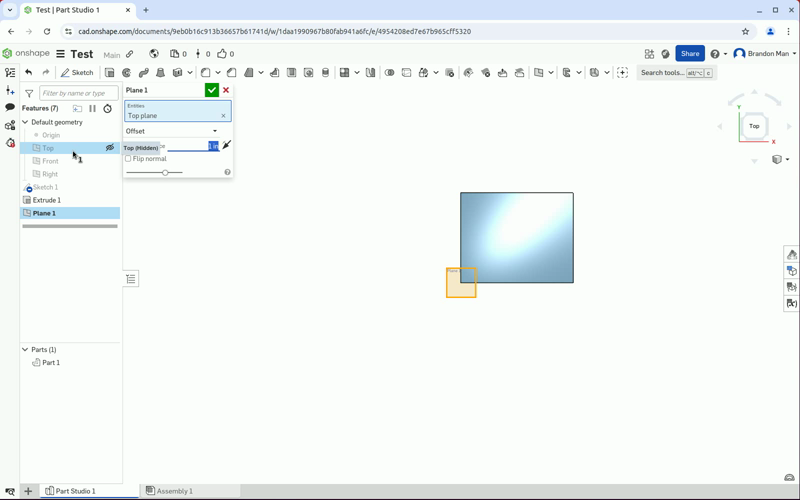
text(18.548)
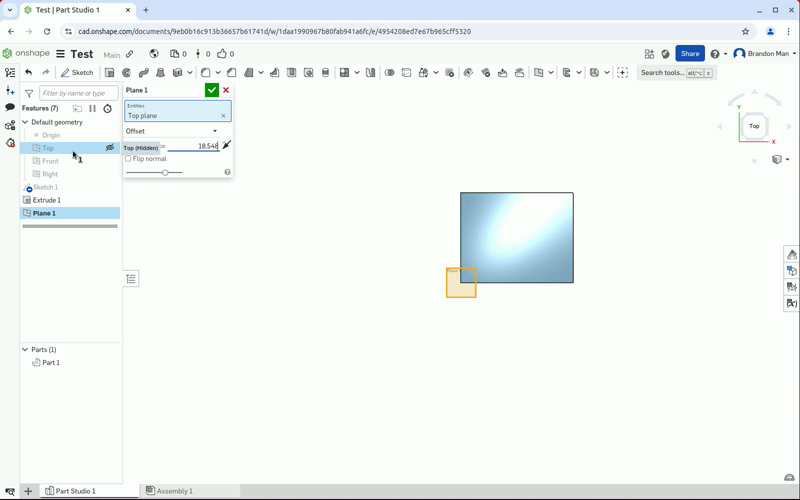
key(enter, 2)
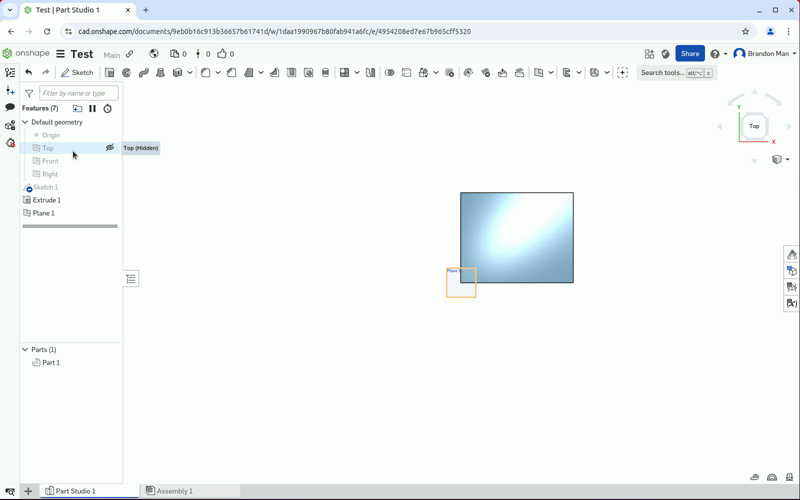
key(shift+s)
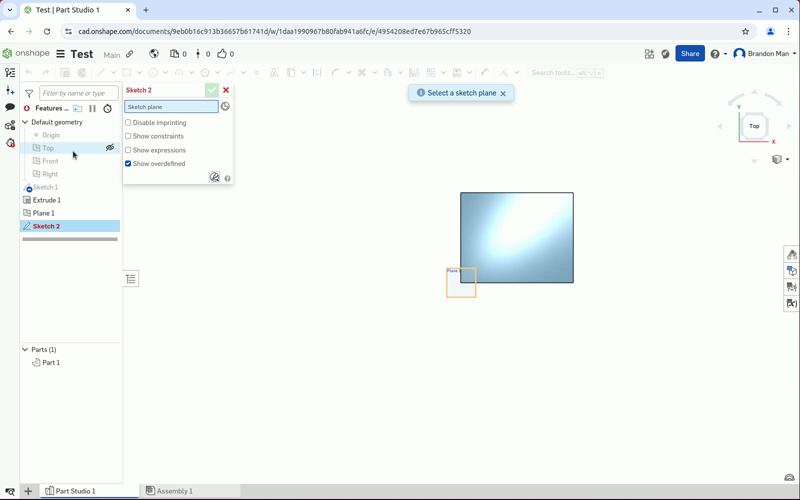
mouse_move(73, 215)
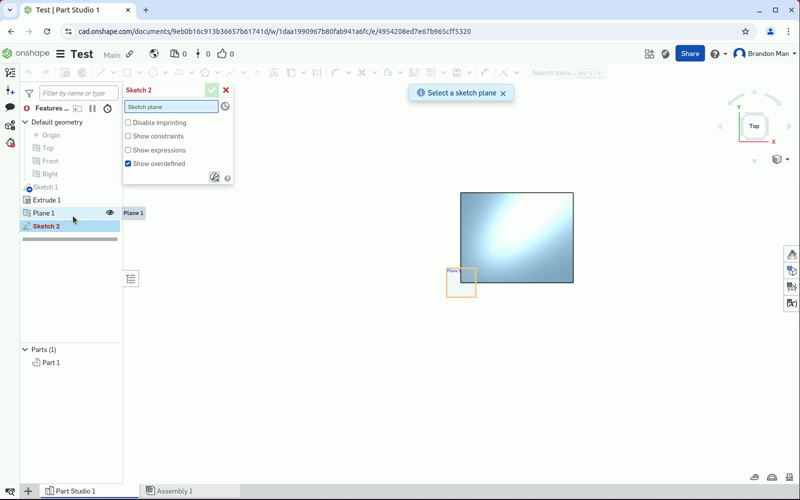
click(73, 215)
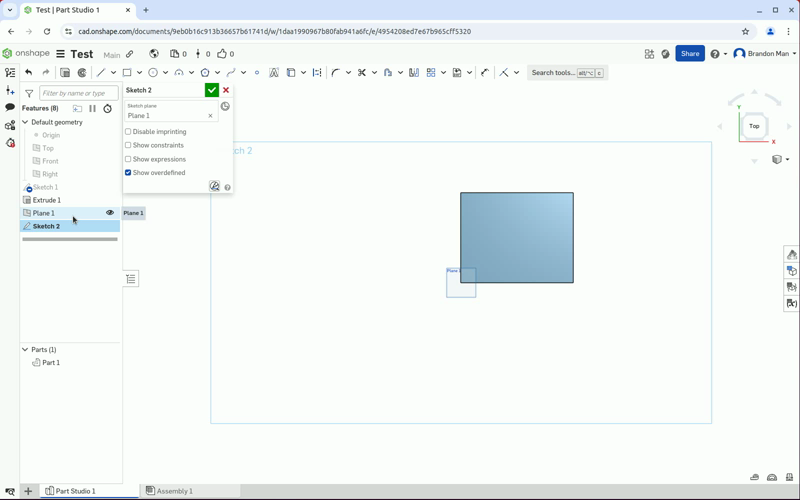
mouse_move(73, 352)
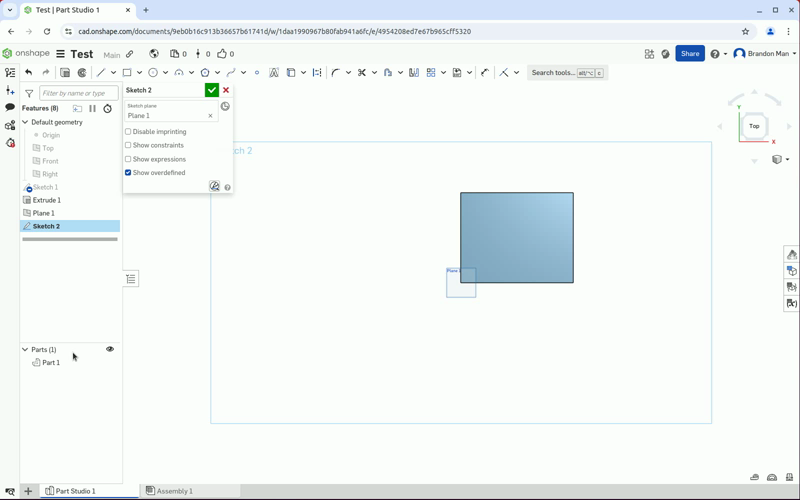
key(y)
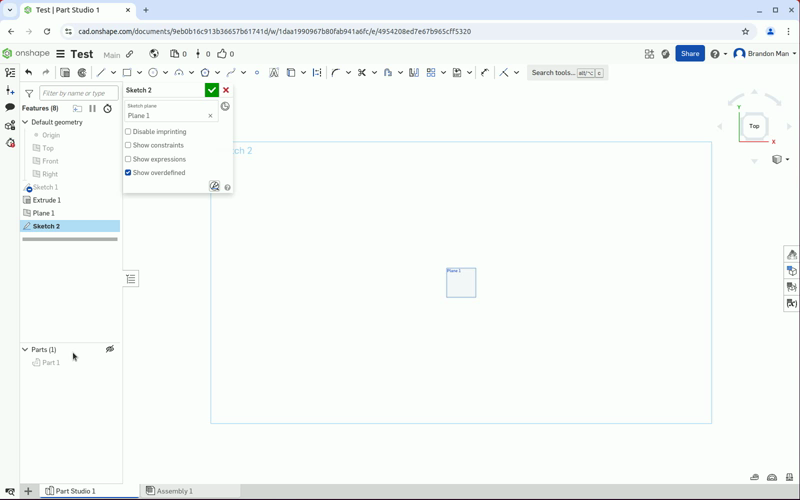
key(l)
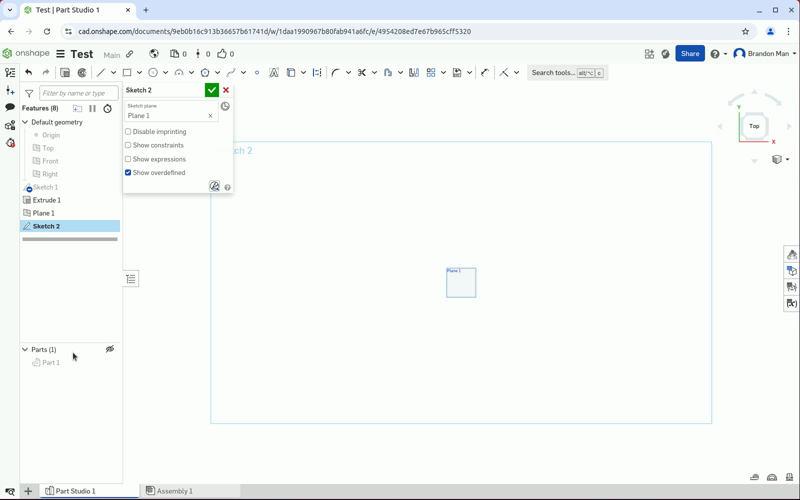
key_down(shift)
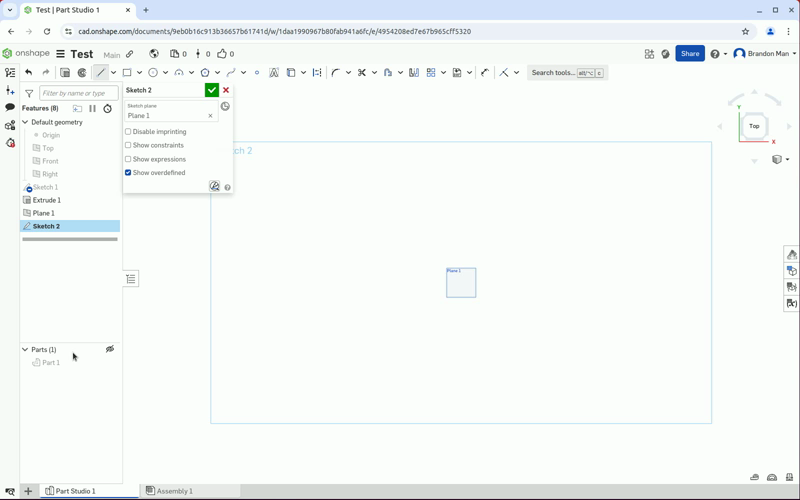
mouse_move(528, 271)
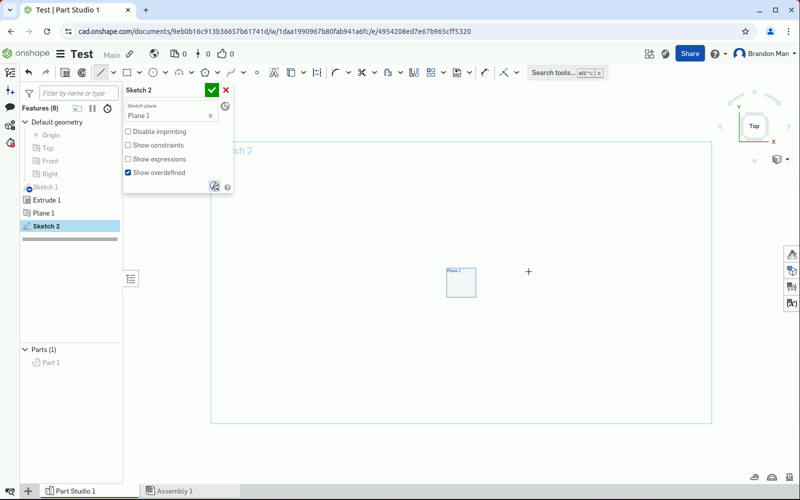
click(528, 271)
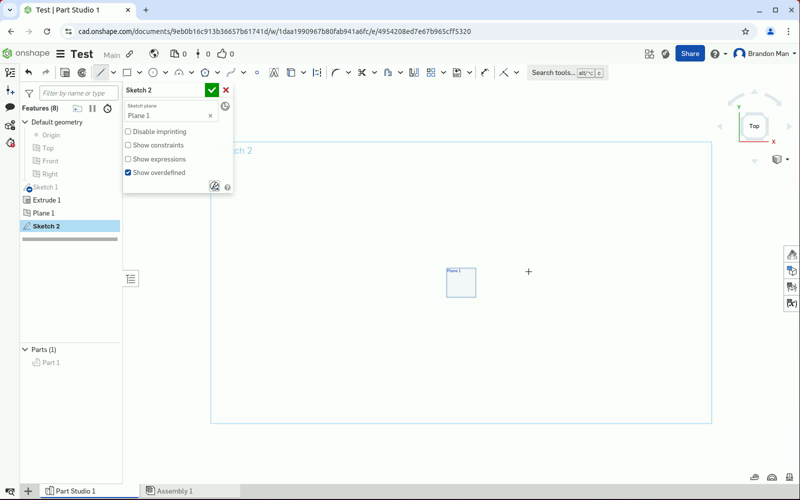
key_up(shift)
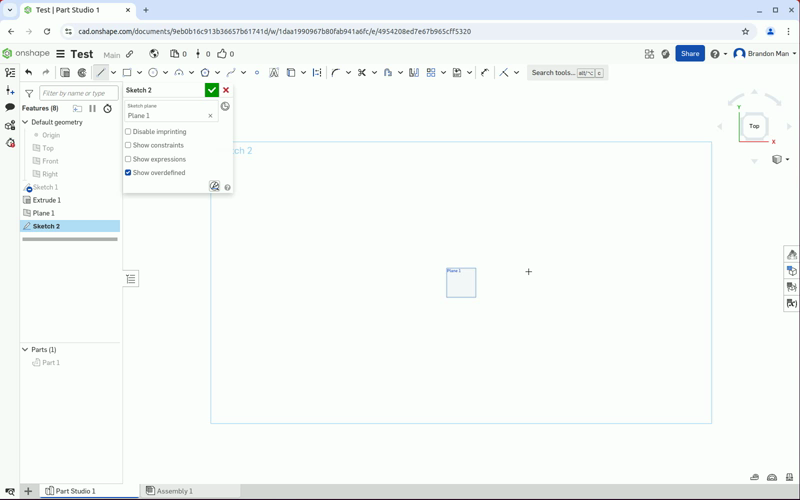
key_down(shift)
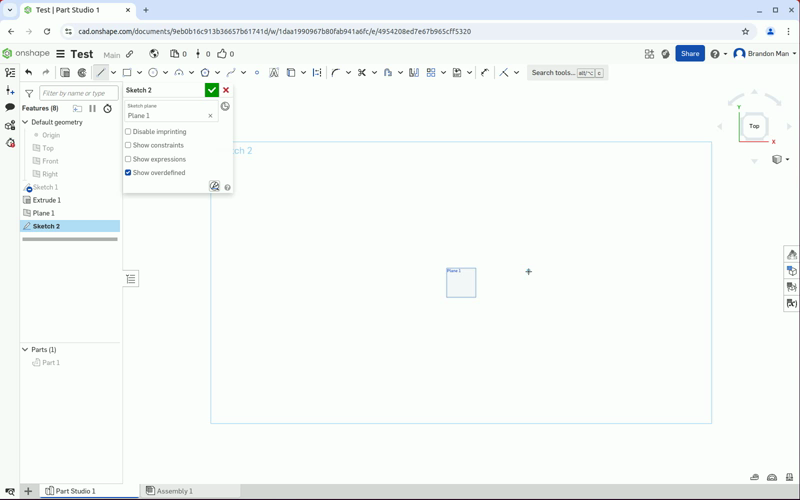
mouse_move(558, 271)
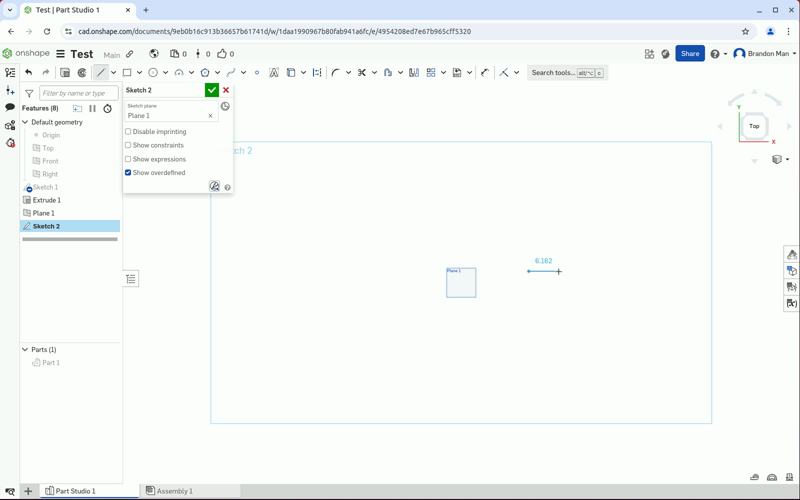
mouse_move(563, 271)
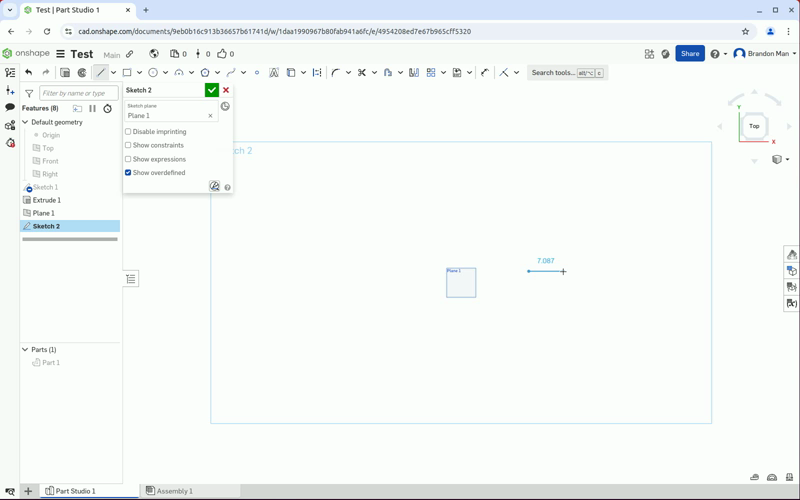
click(563, 271)
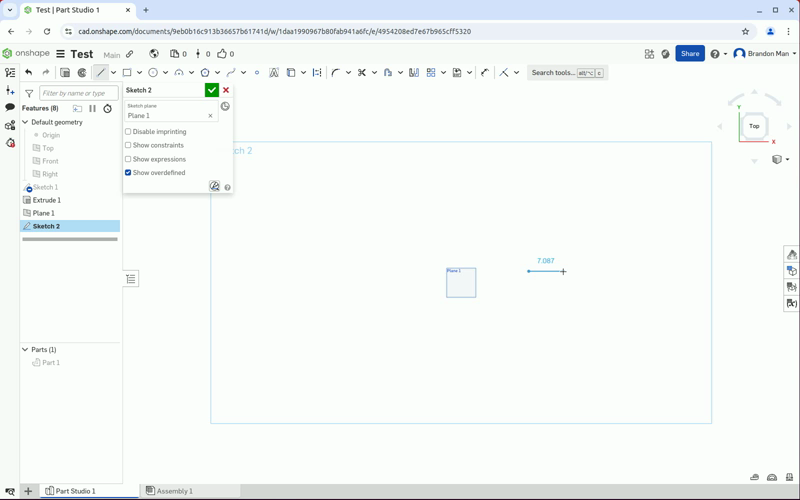
key_up(shift)
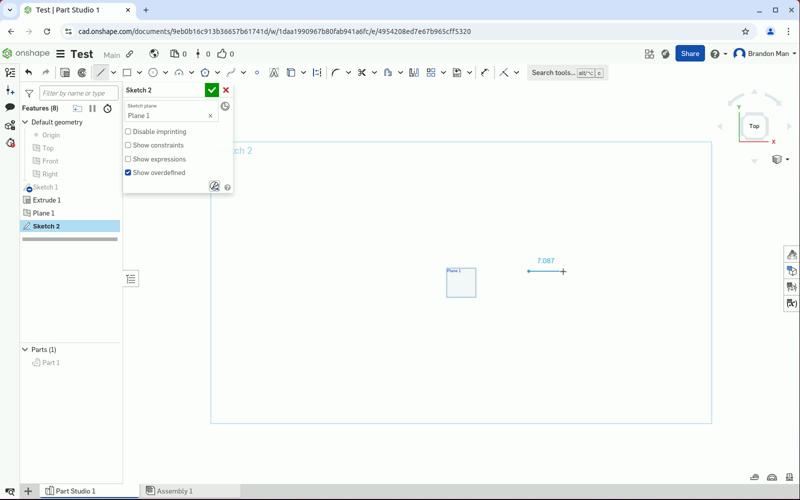
key_down(shift)
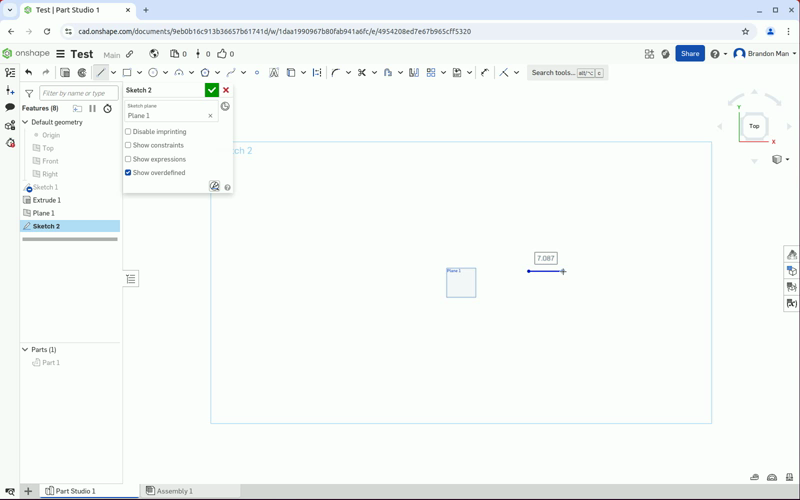
mouse_move(563, 202)
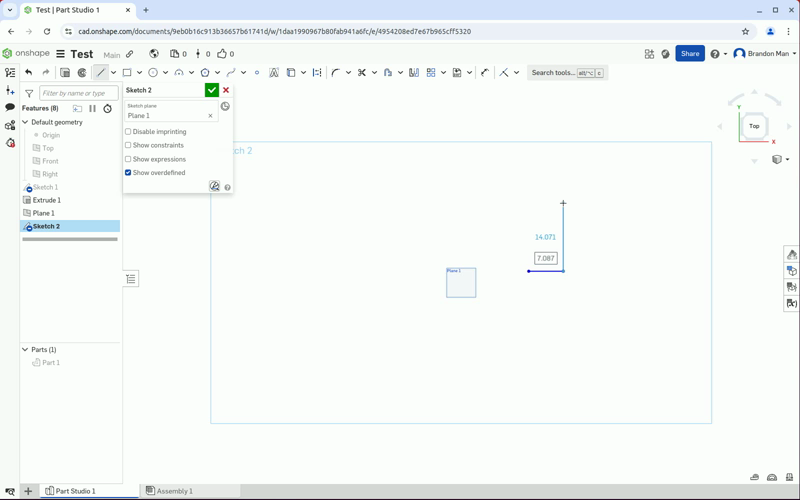
click(563, 202)
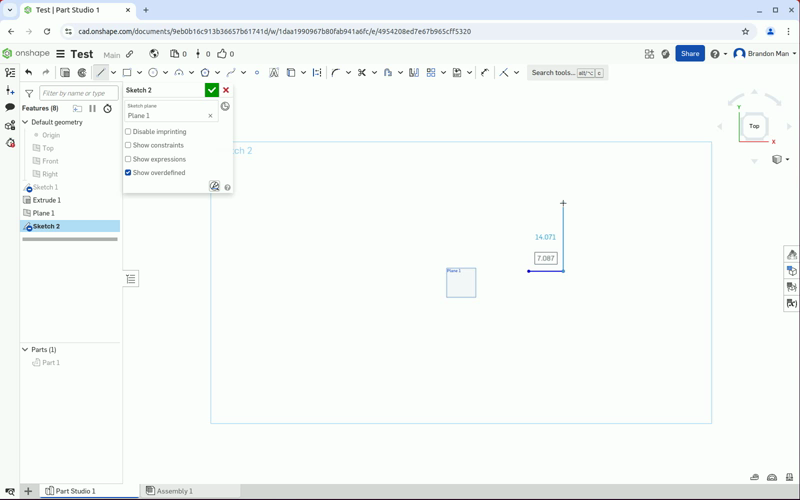
key_up(shift)
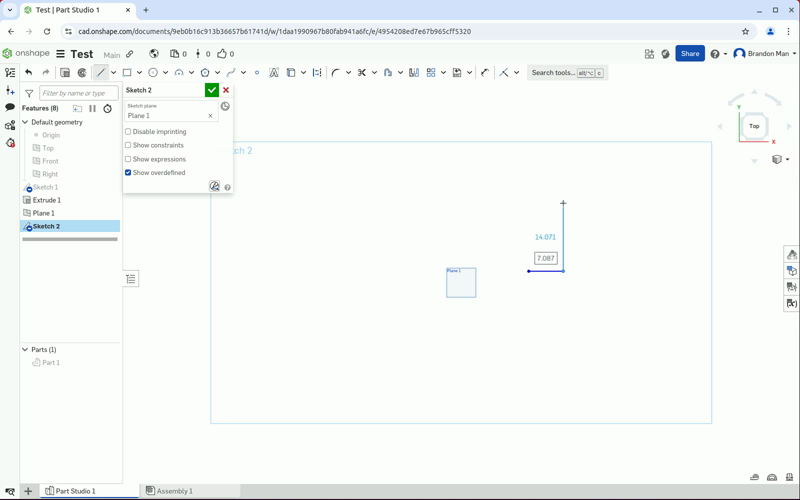
key_down(shift)
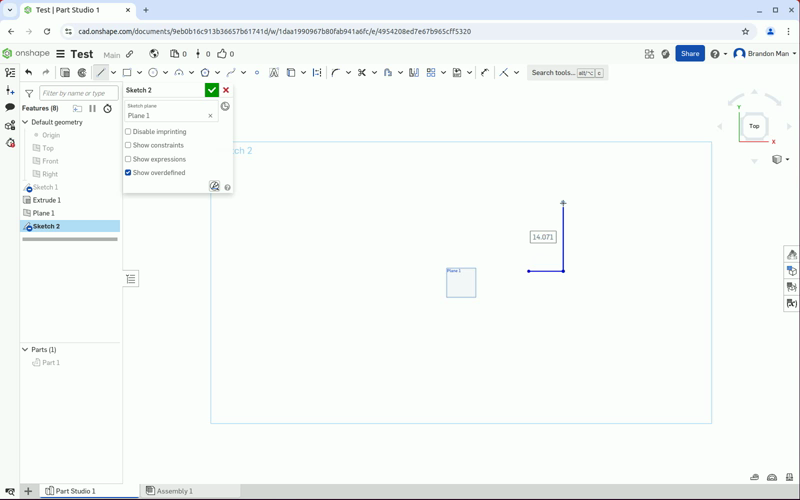
mouse_move(589, 202)
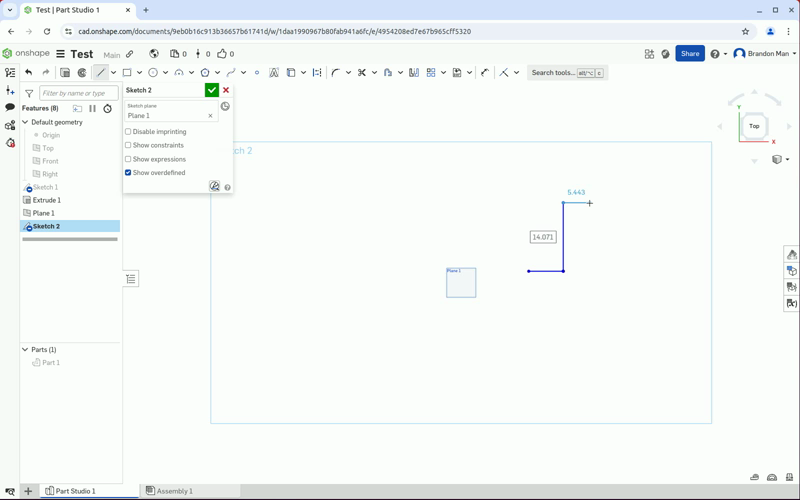
mouse_move(528, 202)
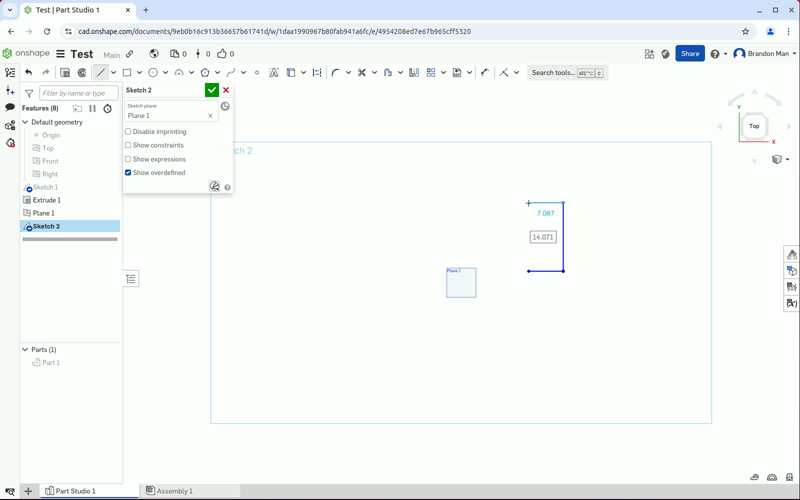
click(528, 202)
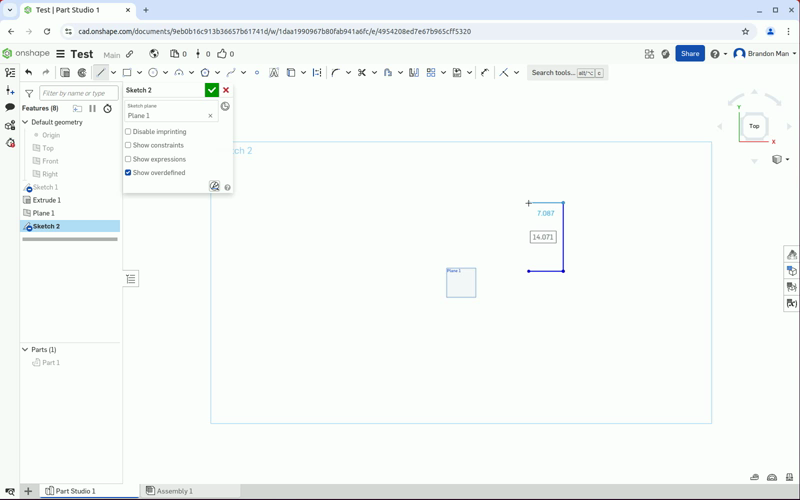
key_up(shift)
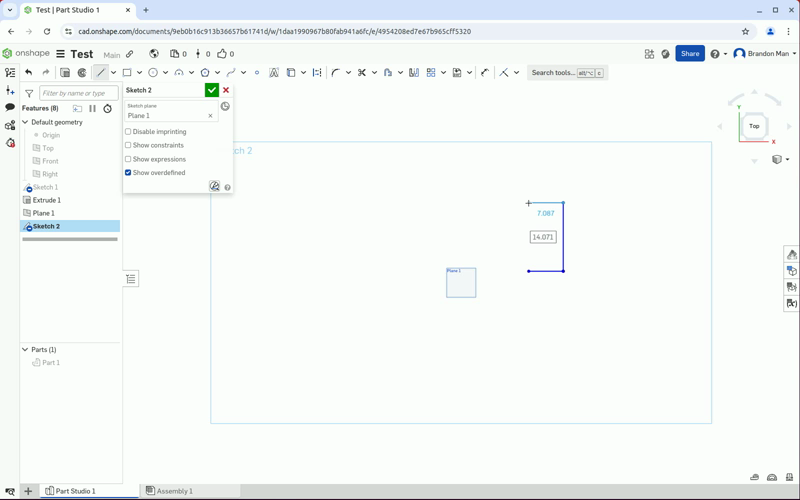
key_down(shift)
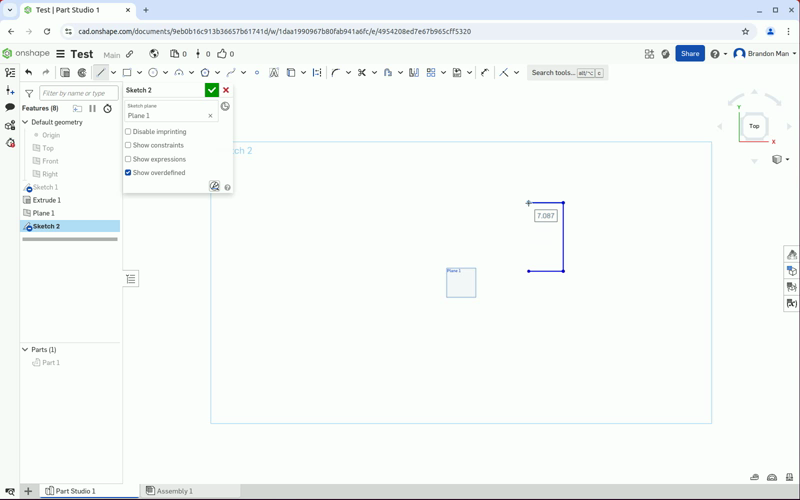
mouse_move(528, 271)
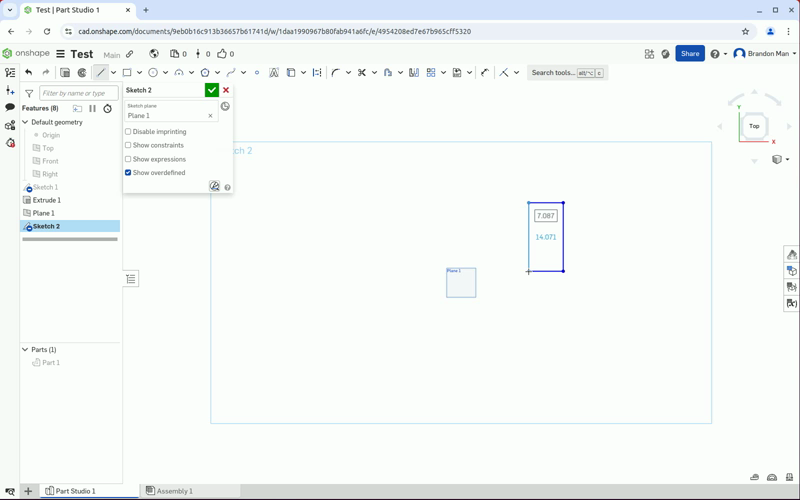
key_up(shift)
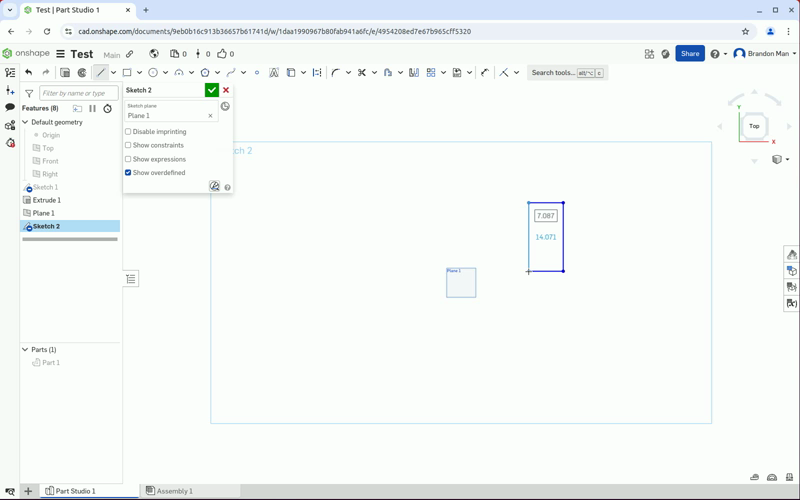
click(528, 271)
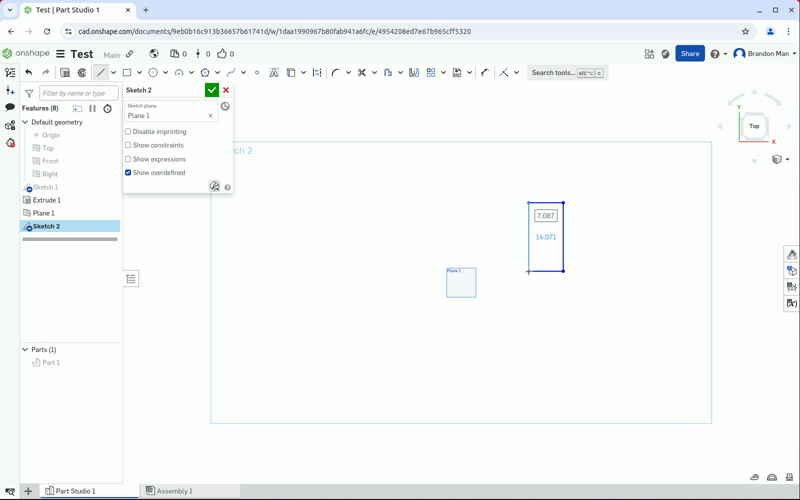
key(esc)
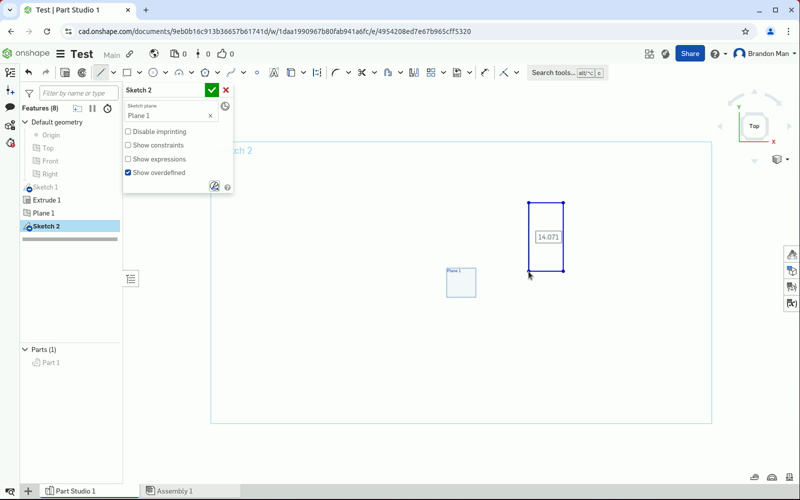
mouse_move(559, 267)
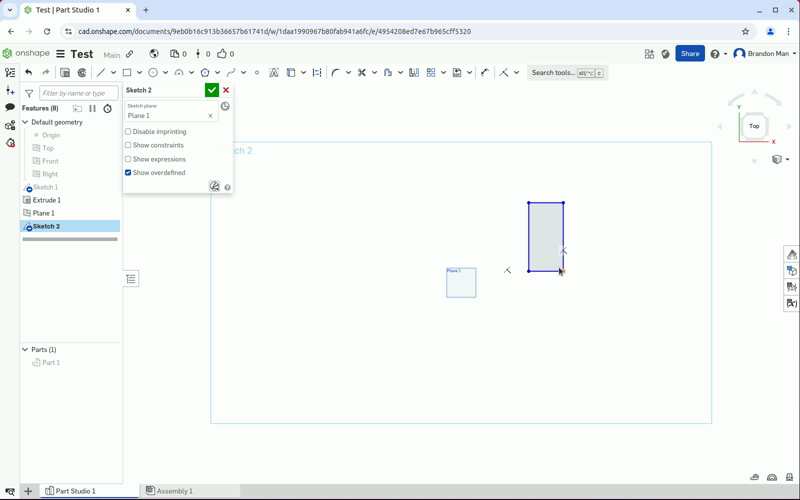
click(559, 267)
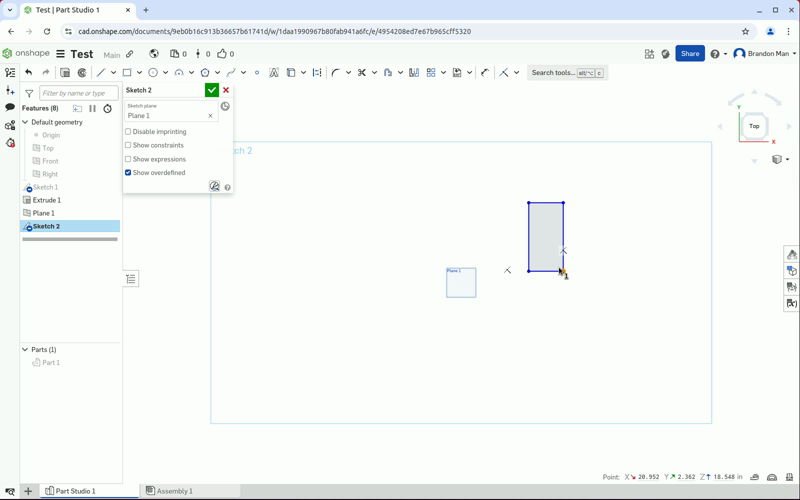
mouse_move(73, 352)
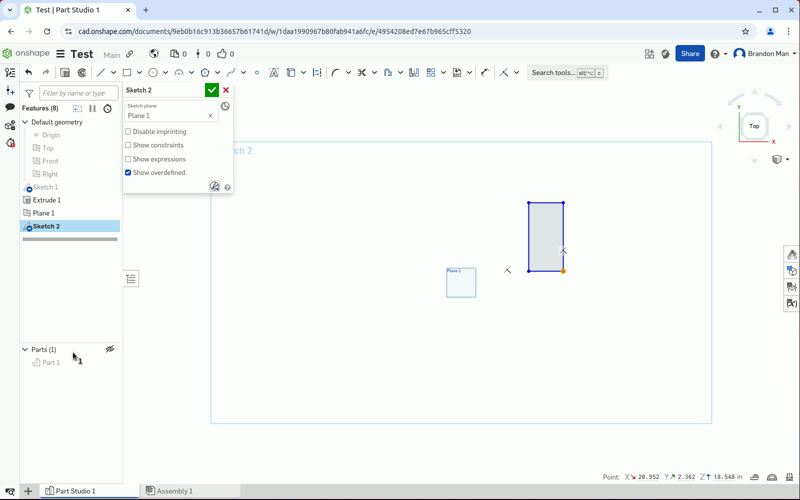
key(shift+y)
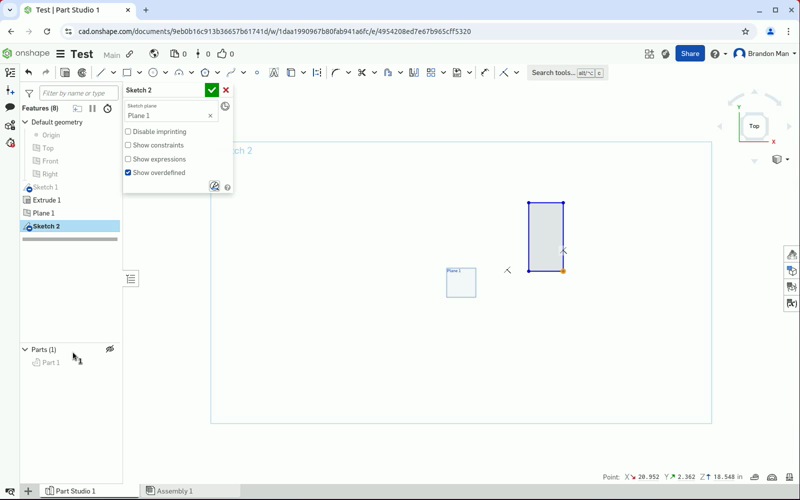
key(shift+e)
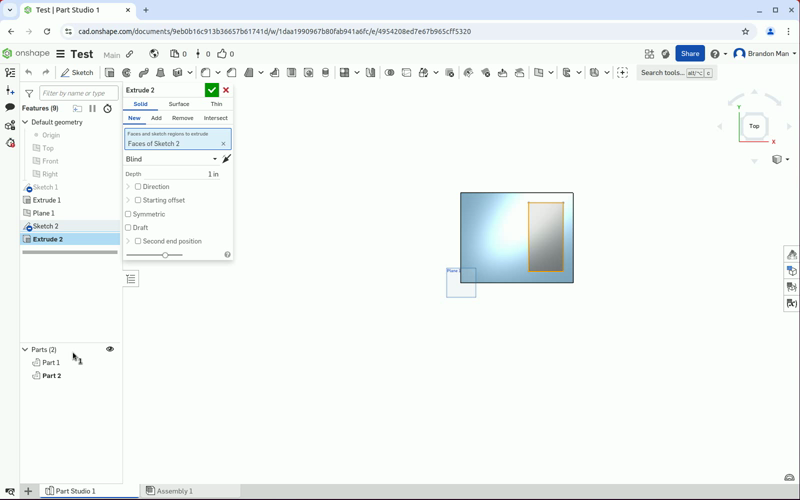
mouse_move(143, 106)
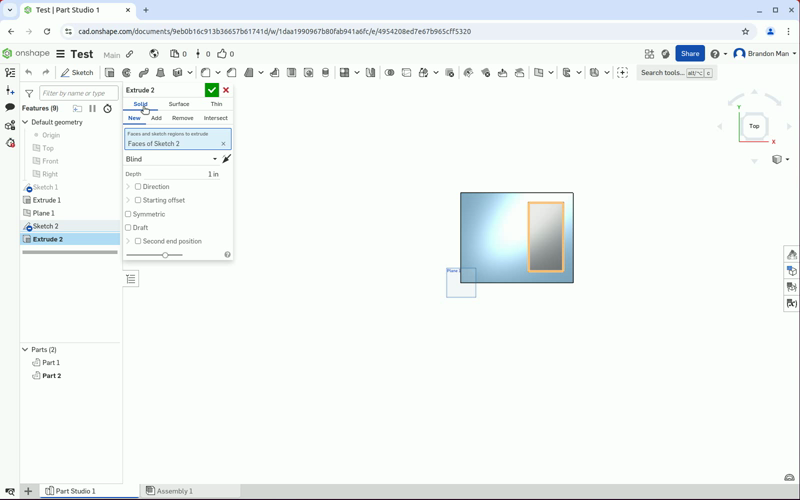
click(143, 106)
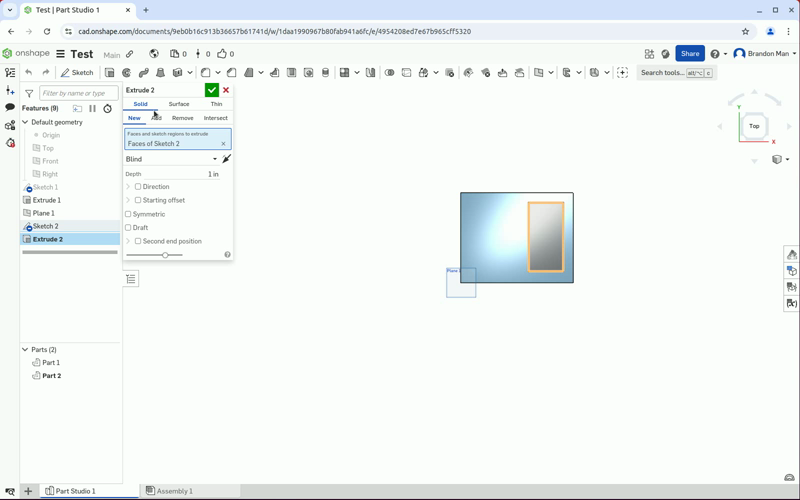
mouse_move(186, 120)
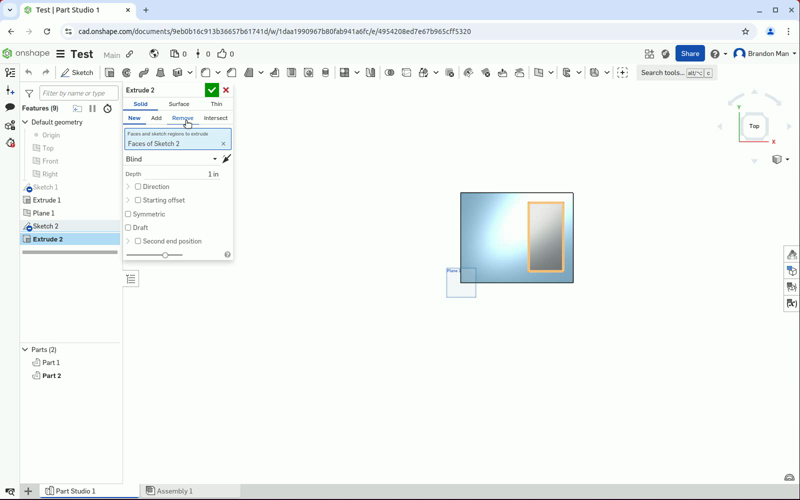
click(186, 120)
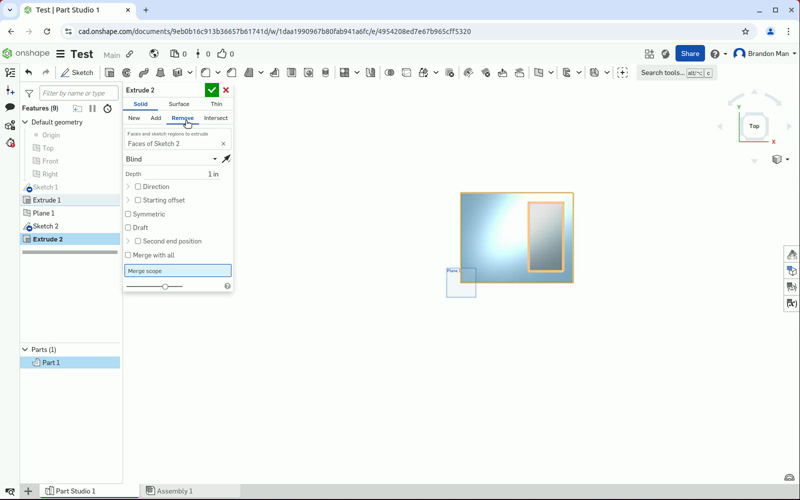
key(tab, 4)
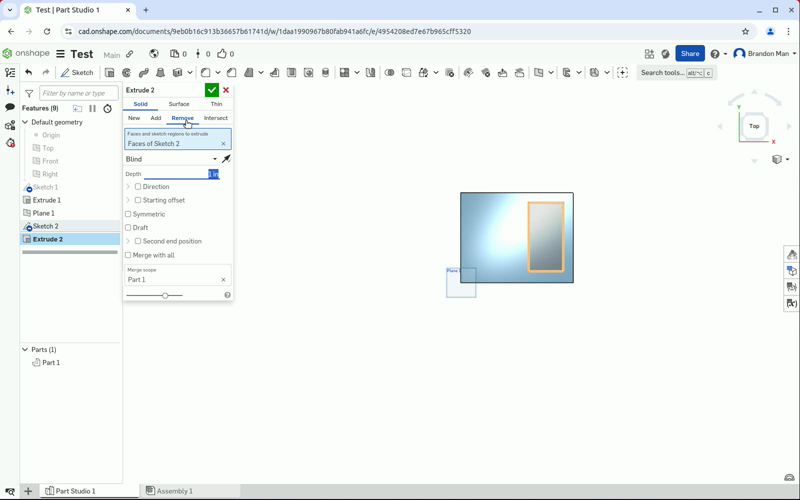
text(6.981)
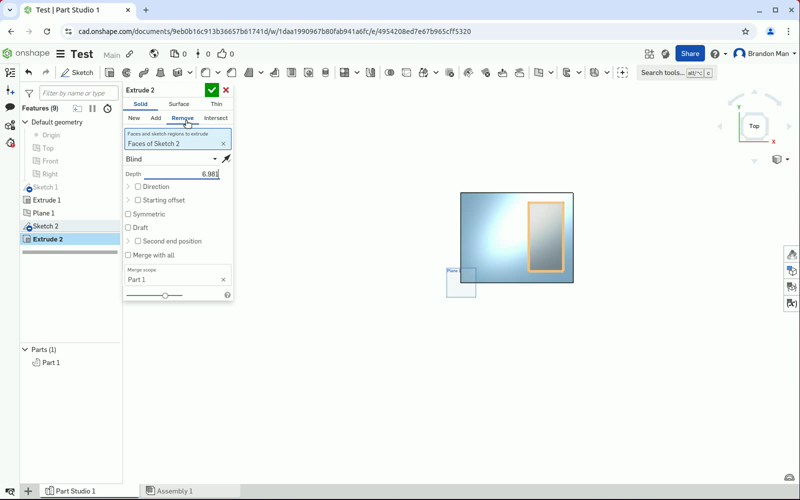
key(tab, 6)
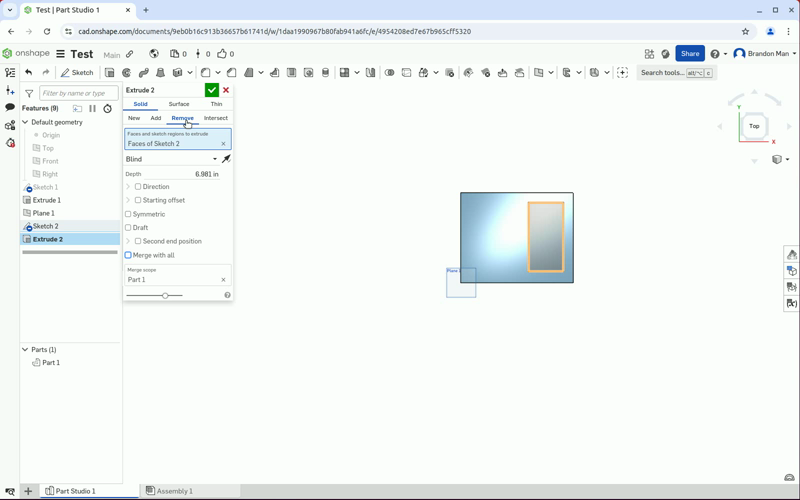
key(space)
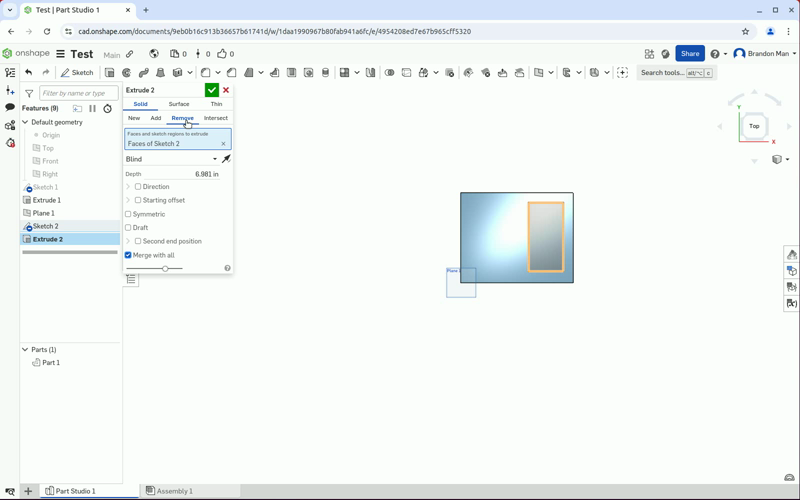
key(enter)
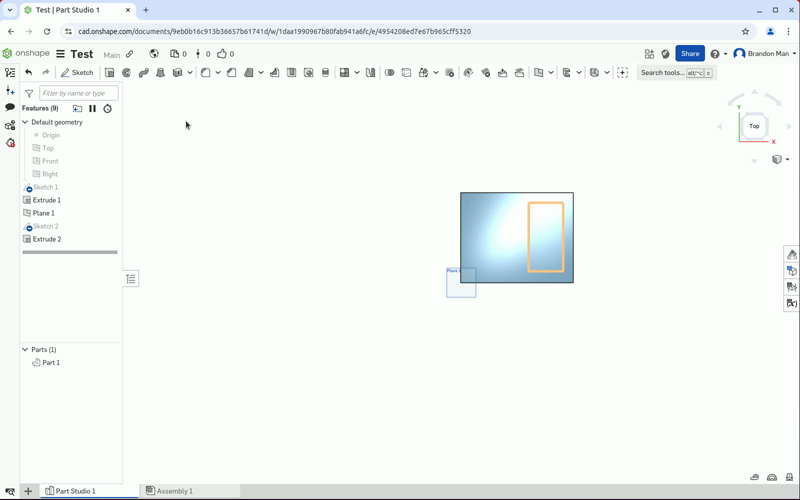
key(shift+h)
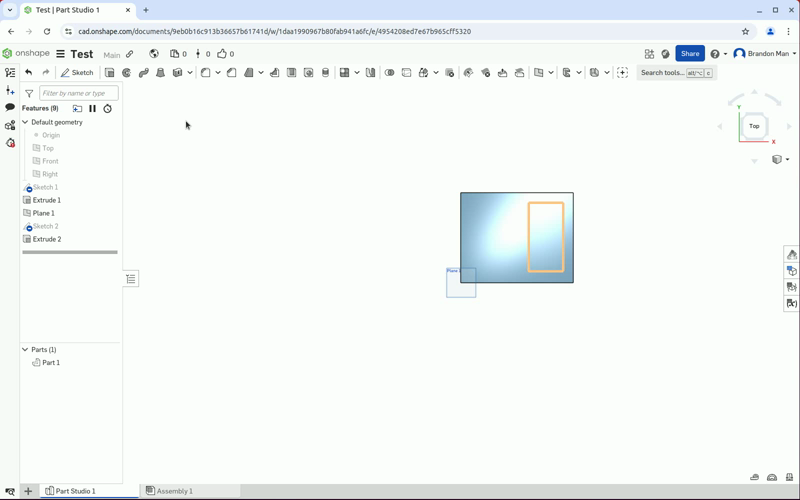
key(shift+h)
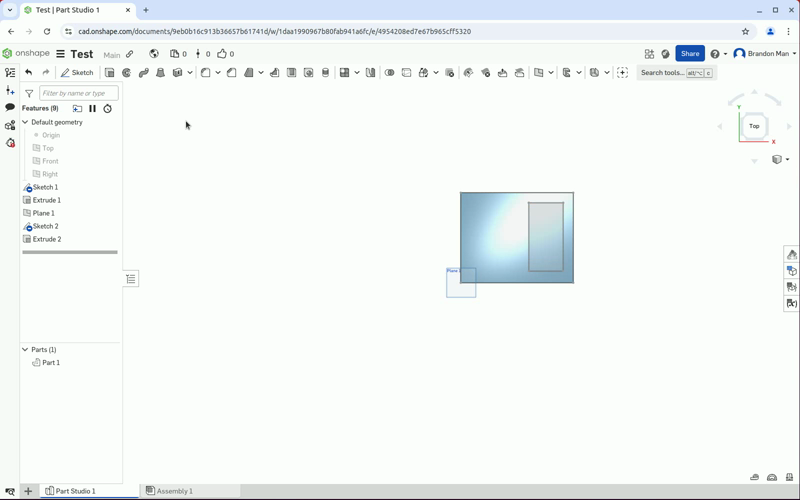
key(shift+7)
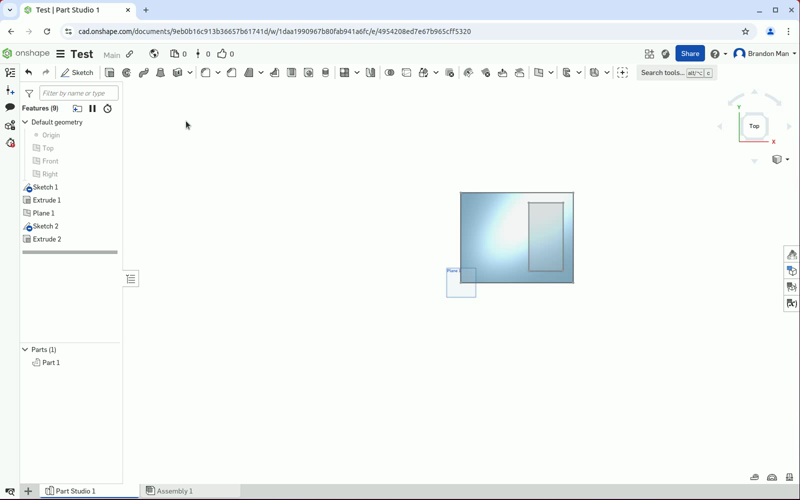
key(up, 3)
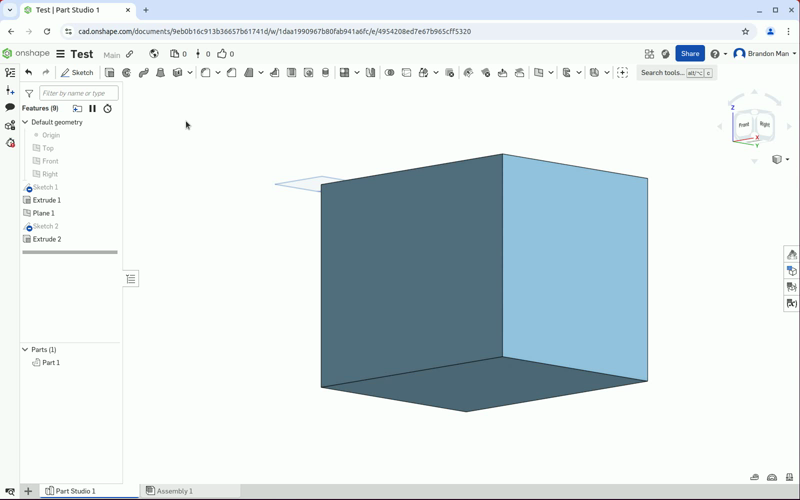
key(left, 3)
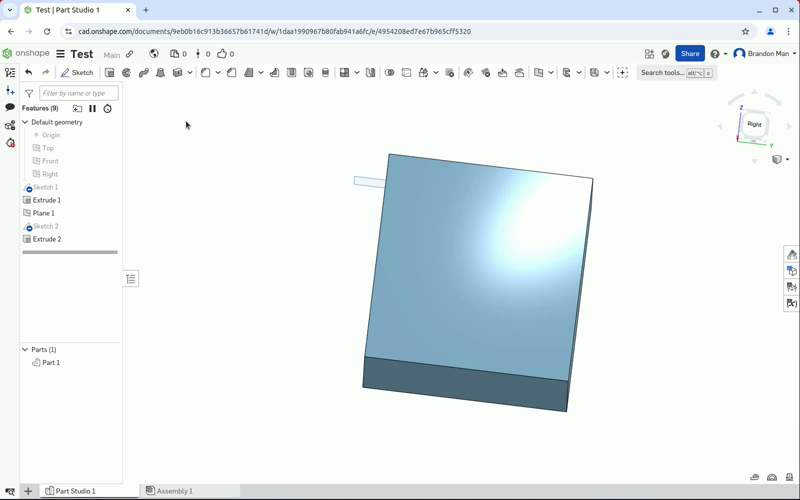
key(right, 3)
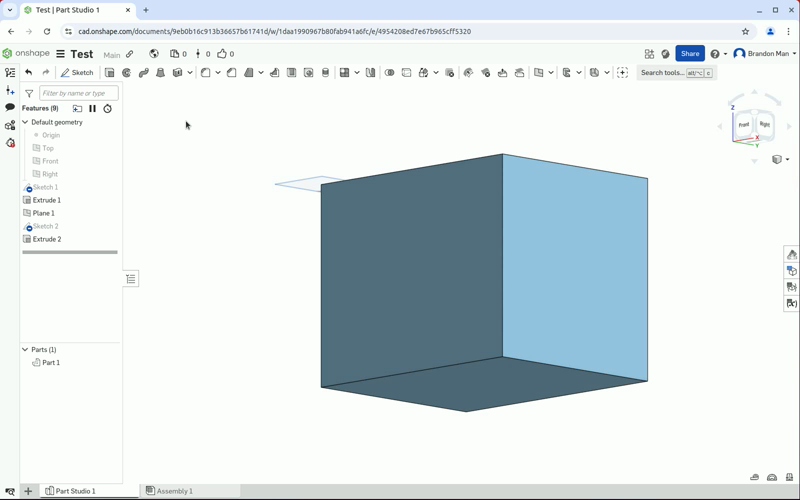
key(down, 3)
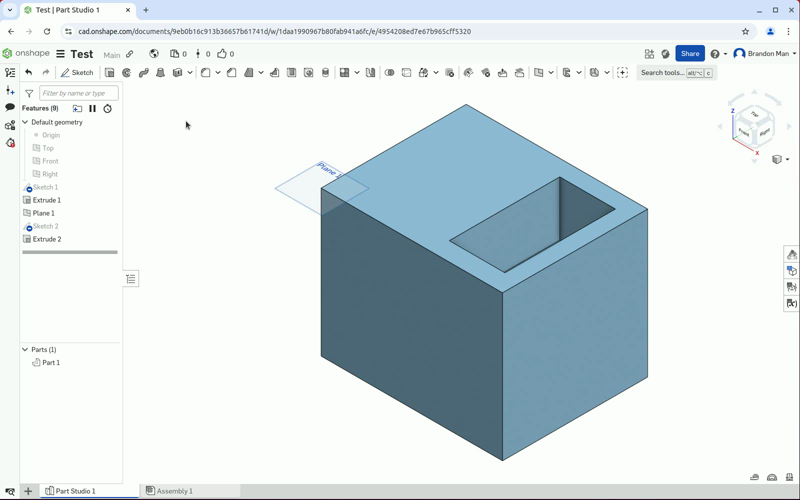
mouse_move(73, 189)
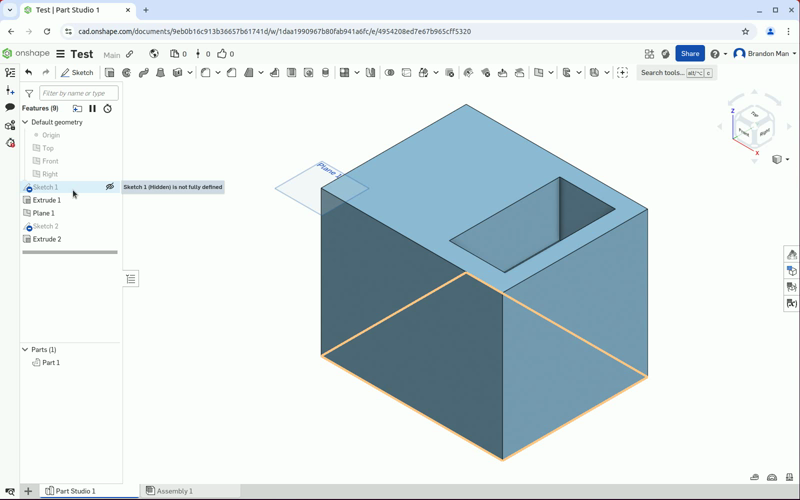
click(73, 189)